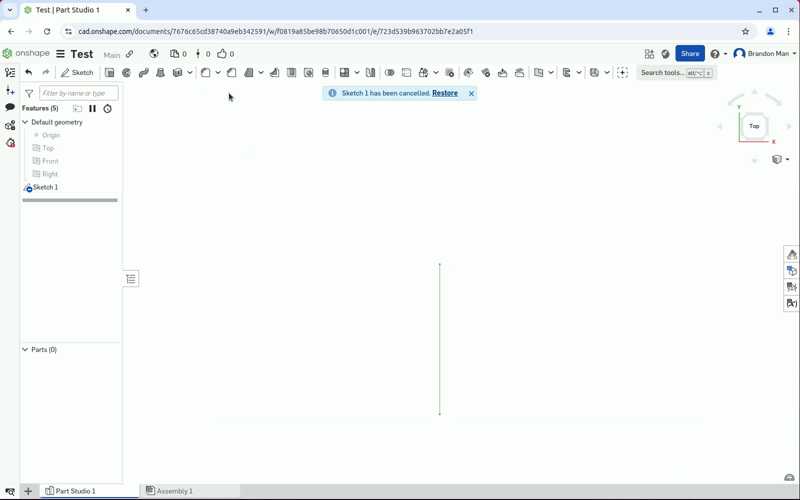
key(shift+h)
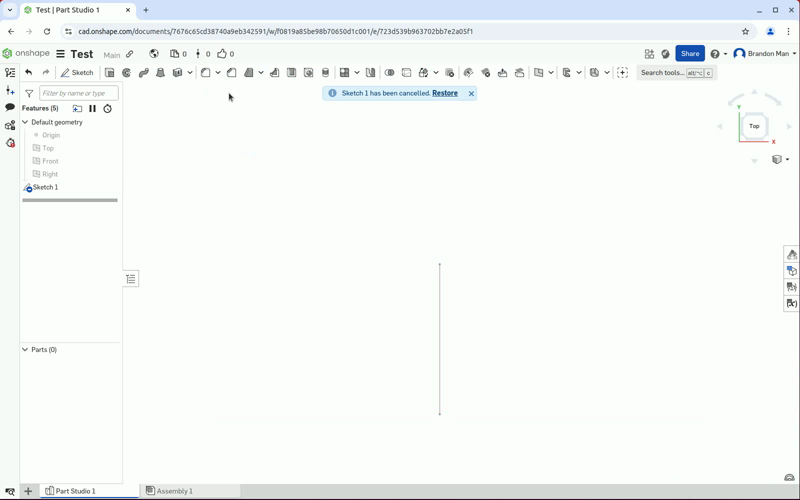
key(shift+s)
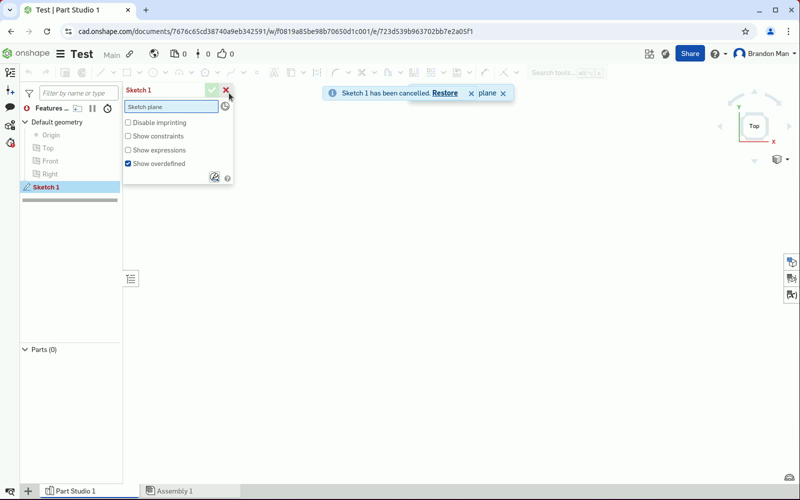
mouse_move(73, 150)
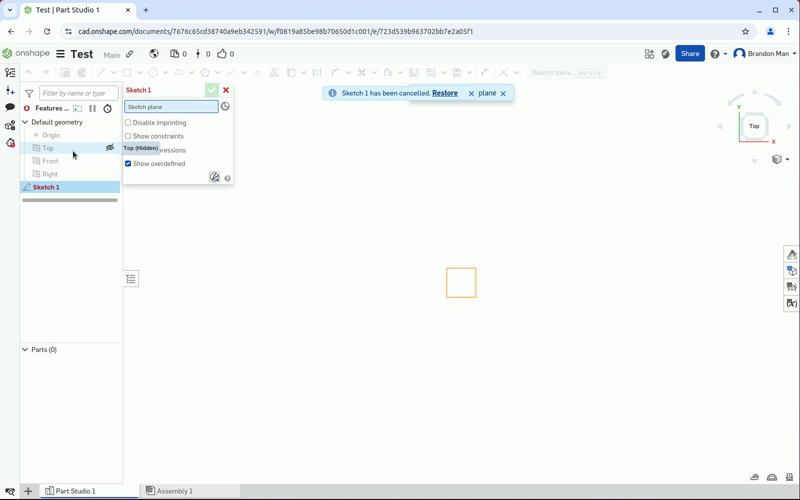
click(73, 150)
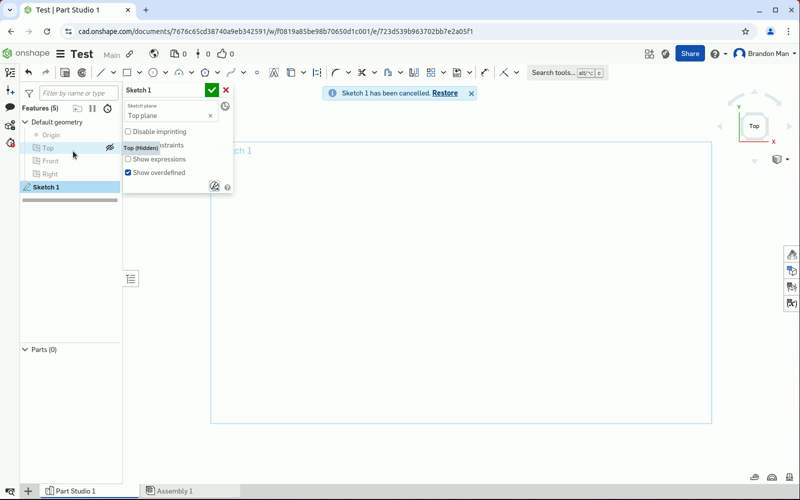
mouse_move(73, 352)
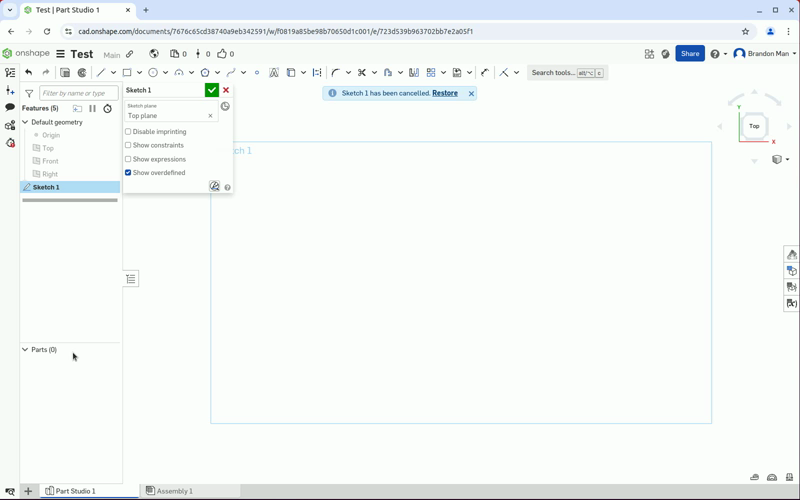
key(y)
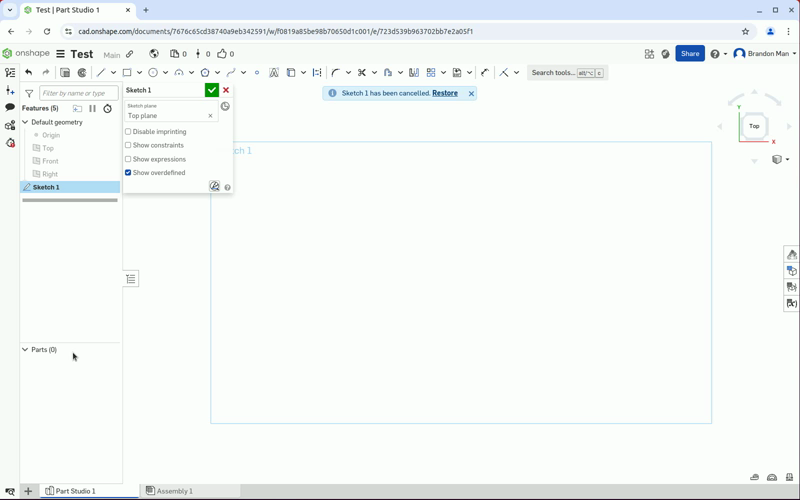
key(l)
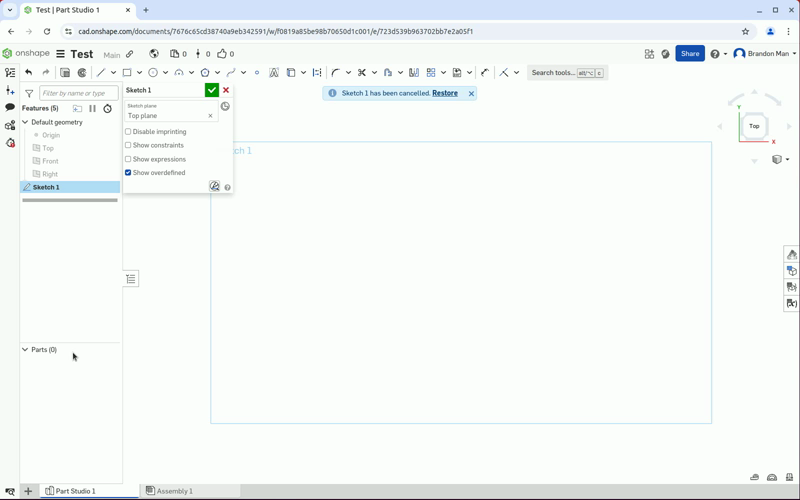
key_down(shift)
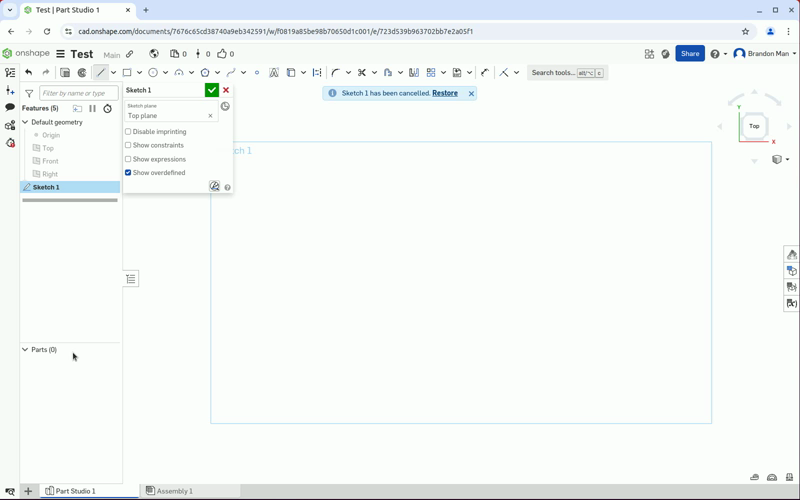
mouse_move(348, 360)
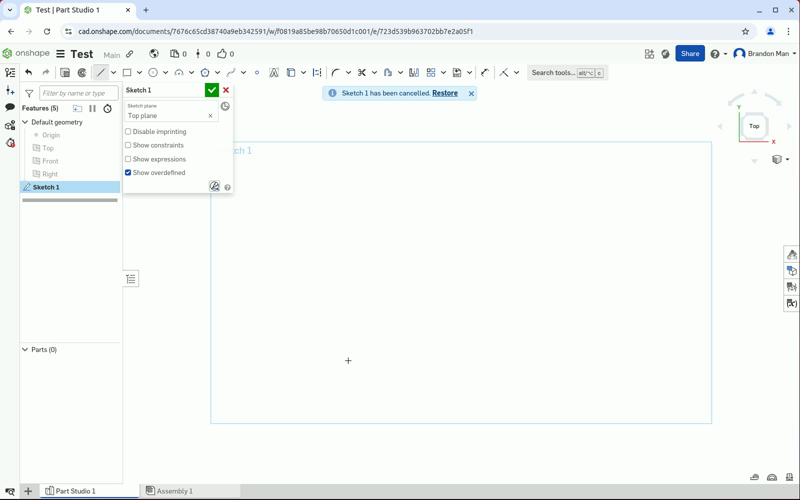
click(348, 360)
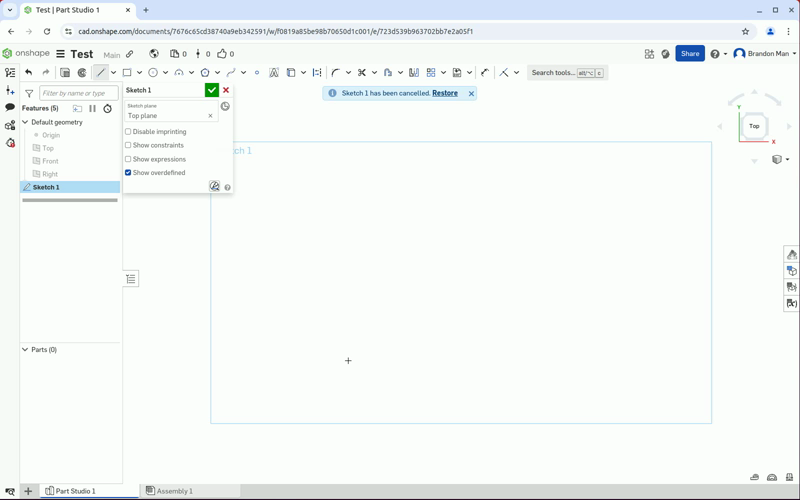
key_up(shift)
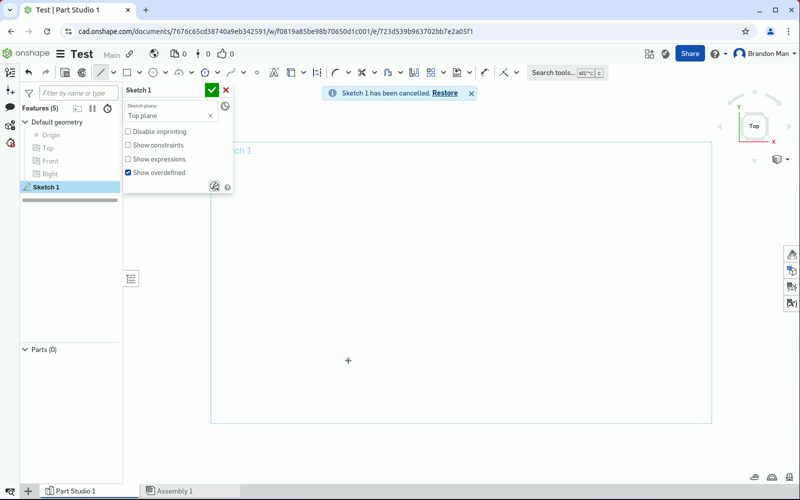
key_down(shift)
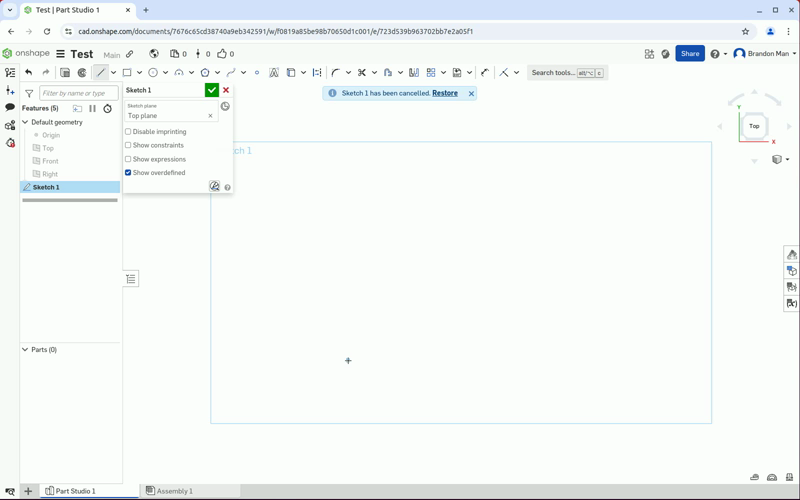
mouse_move(378, 360)
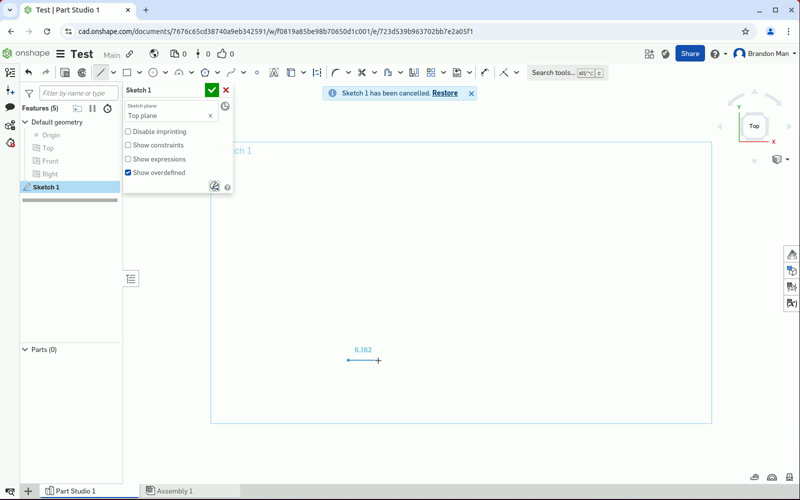
mouse_move(360, 360)
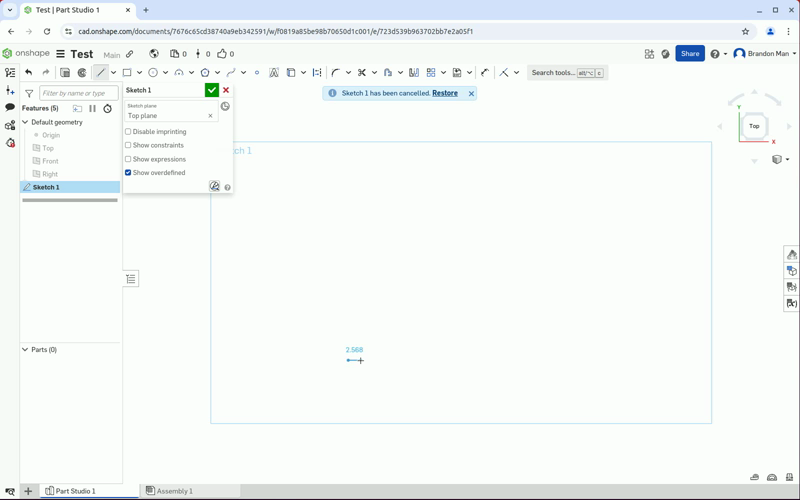
click(360, 360)
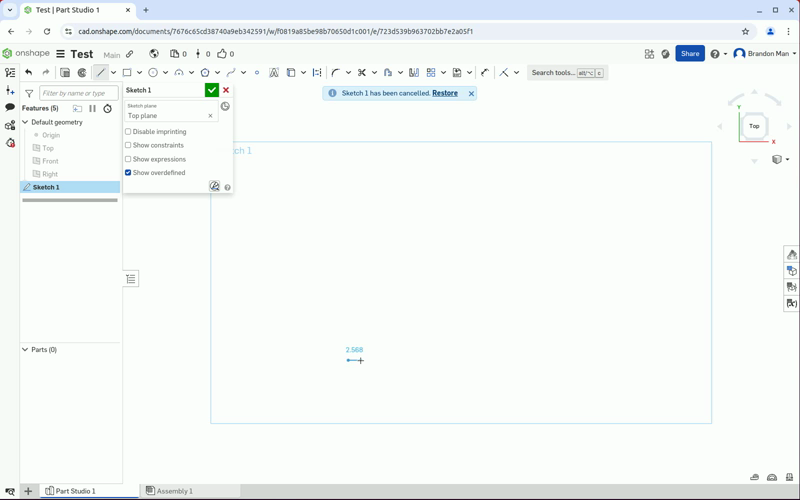
key_up(shift)
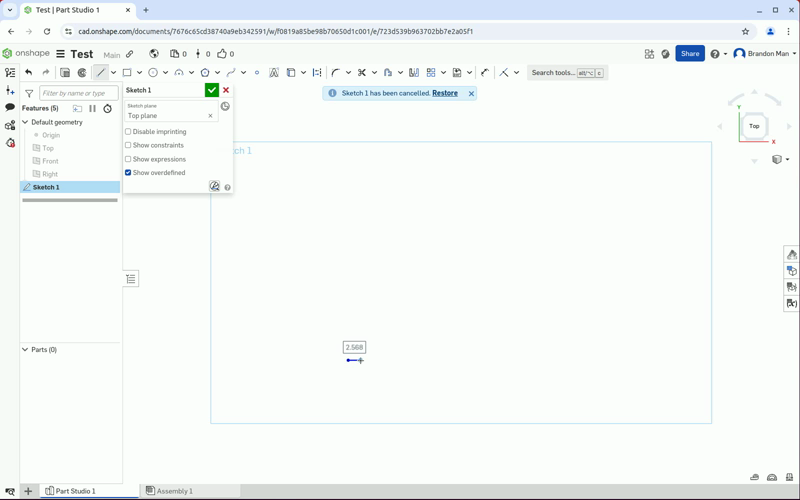
key_down(shift)
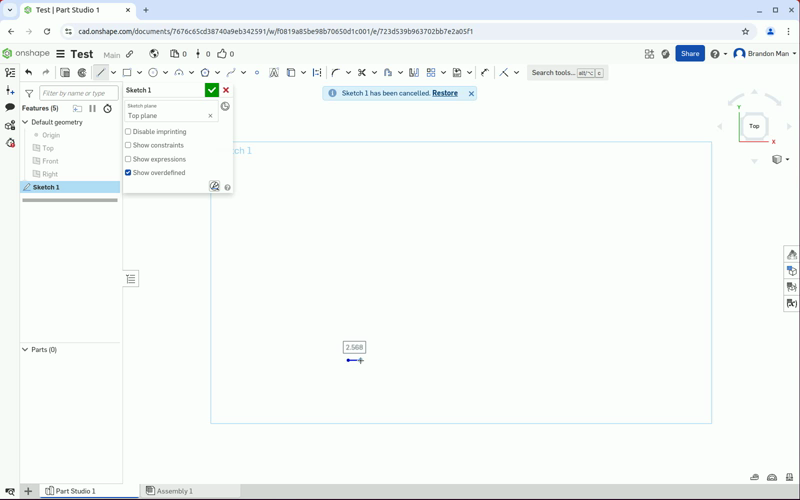
mouse_move(360, 288)
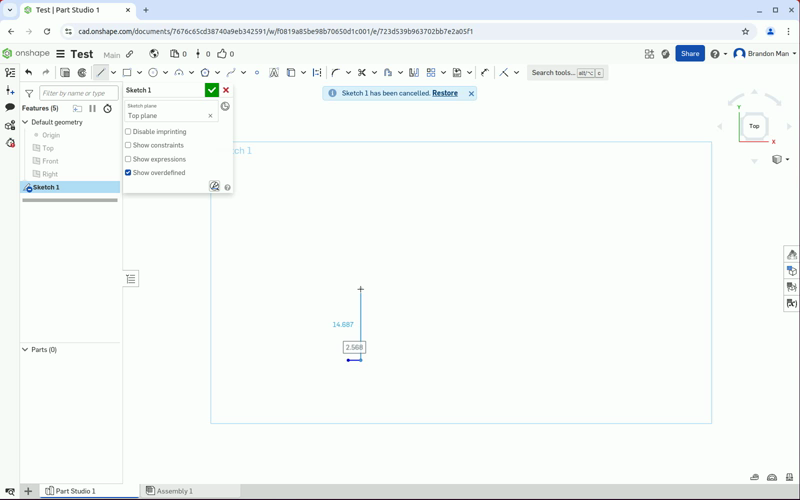
click(360, 288)
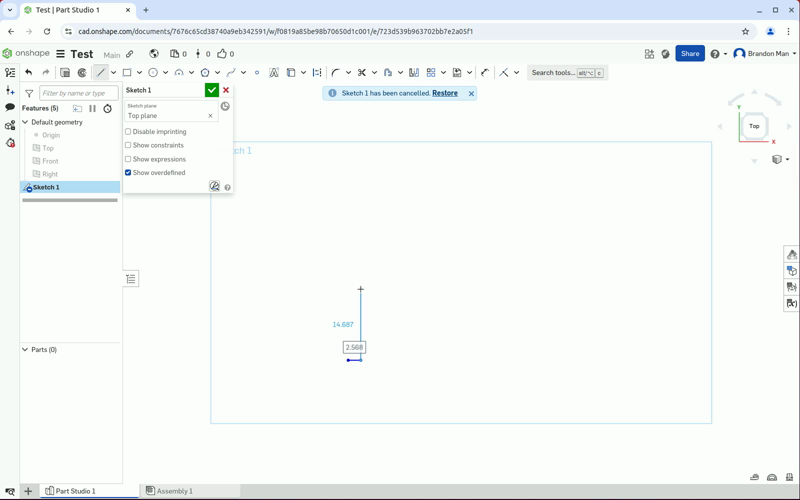
key_up(shift)
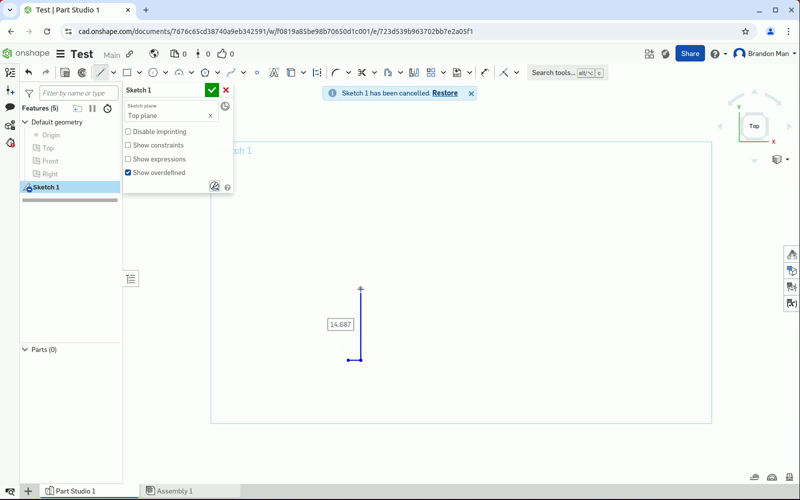
key_down(shift)
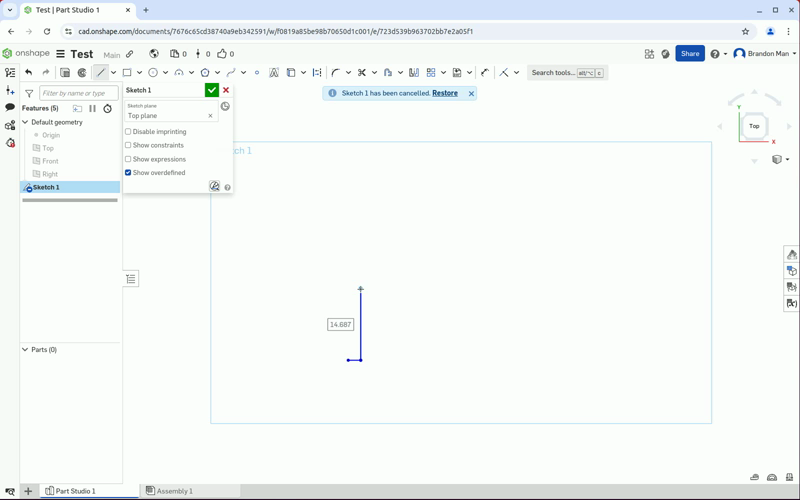
mouse_move(390, 288)
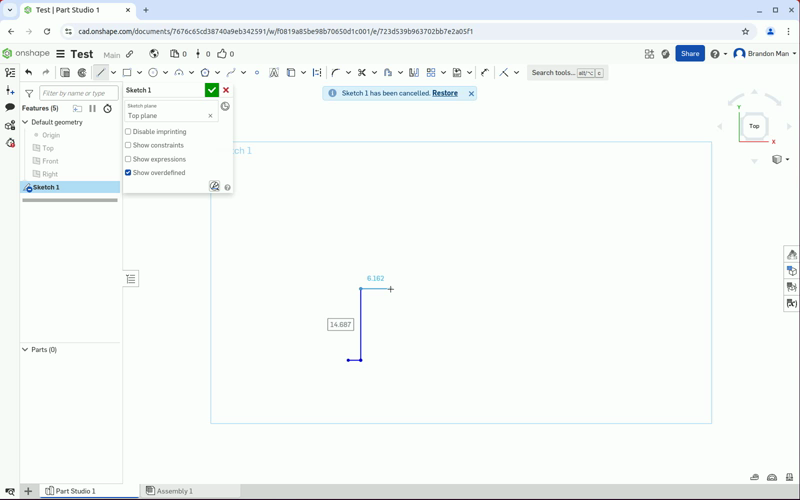
mouse_move(360, 276)
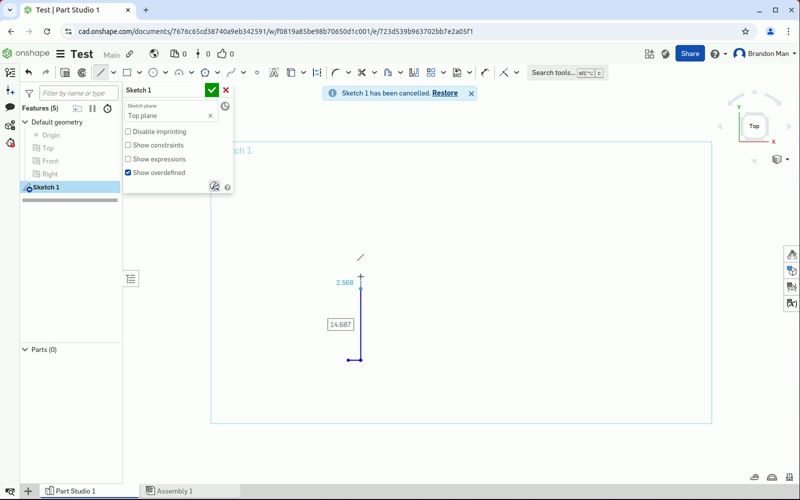
click(360, 276)
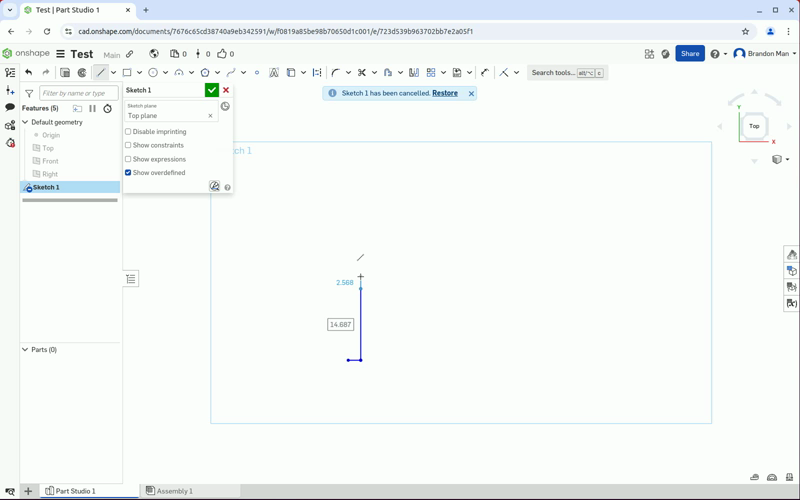
key_up(shift)
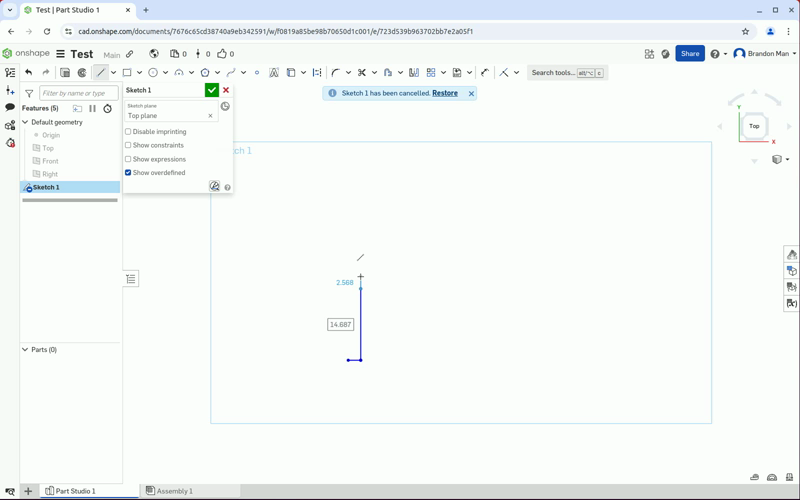
key_down(shift)
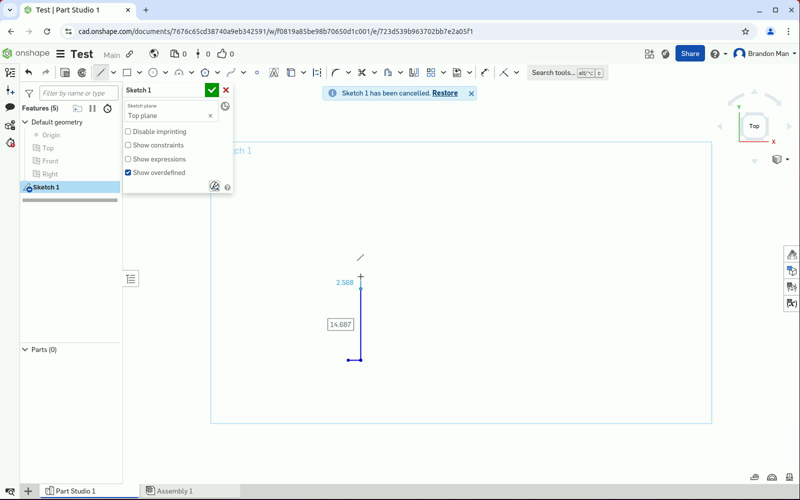
mouse_move(360, 209)
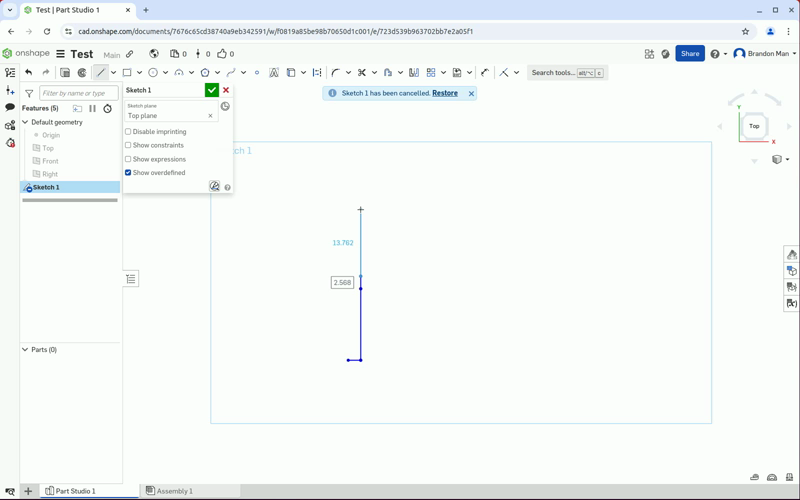
click(360, 209)
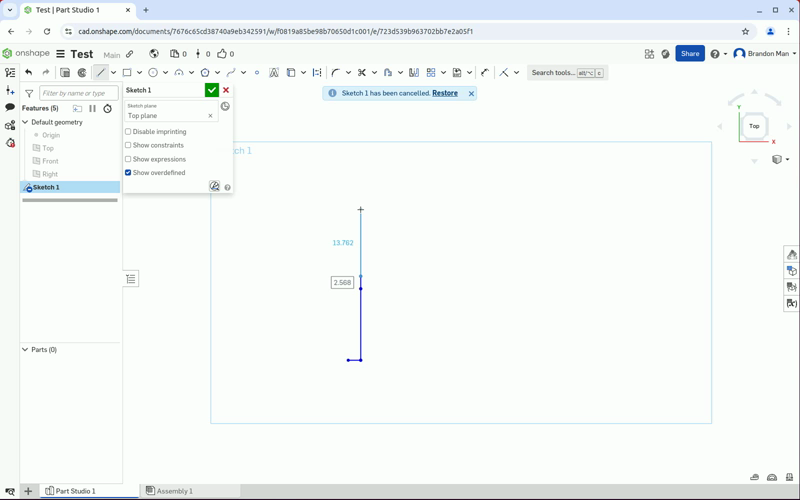
key_up(shift)
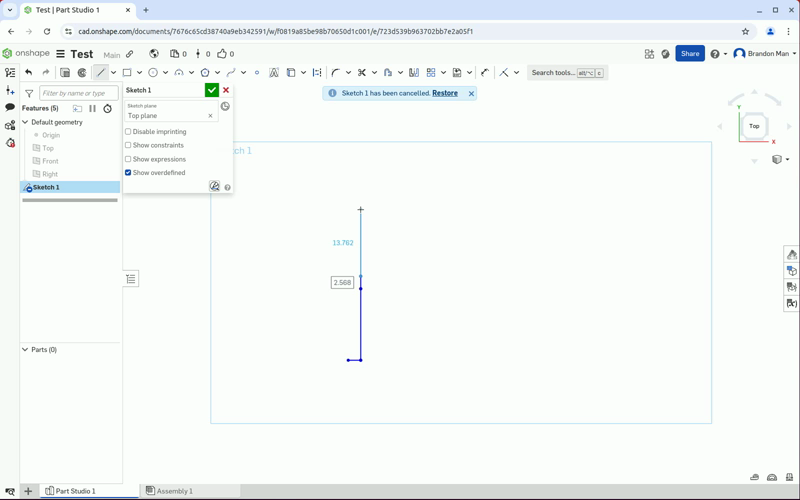
key_down(shift)
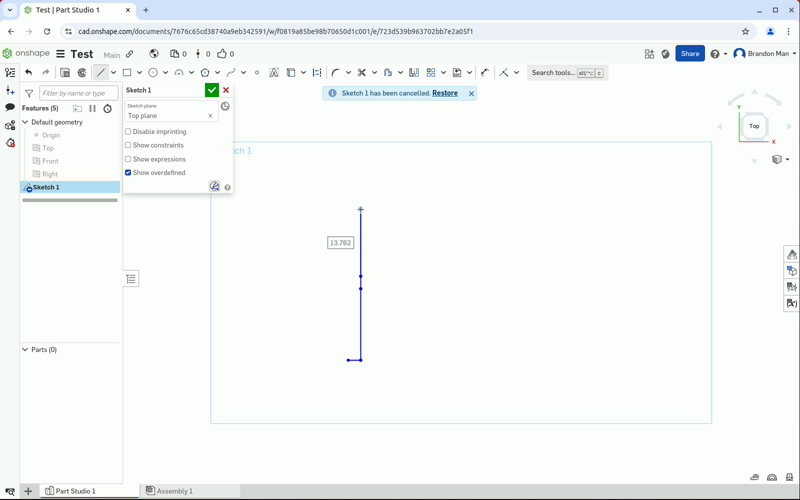
mouse_move(390, 209)
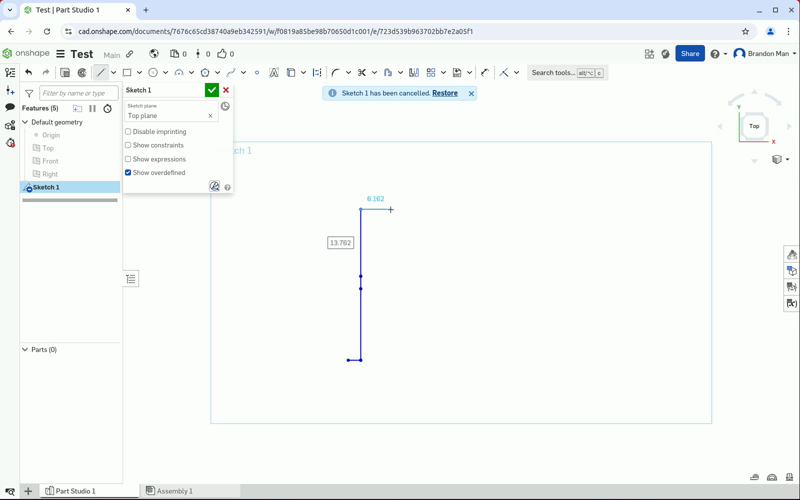
mouse_move(348, 209)
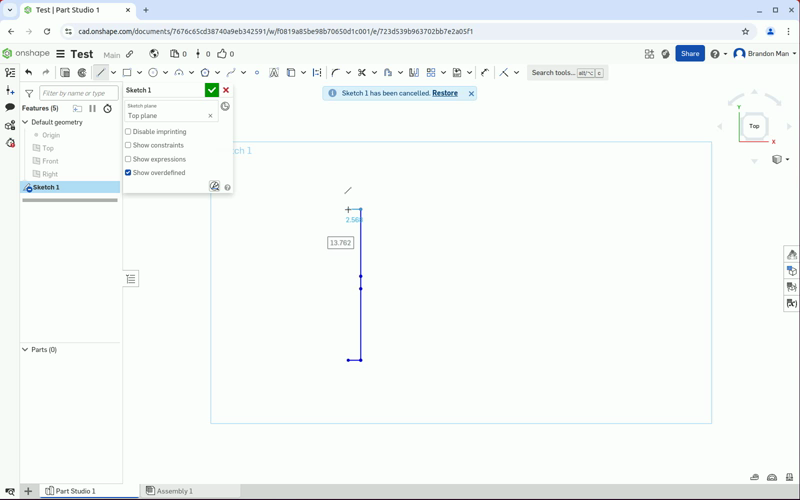
click(348, 209)
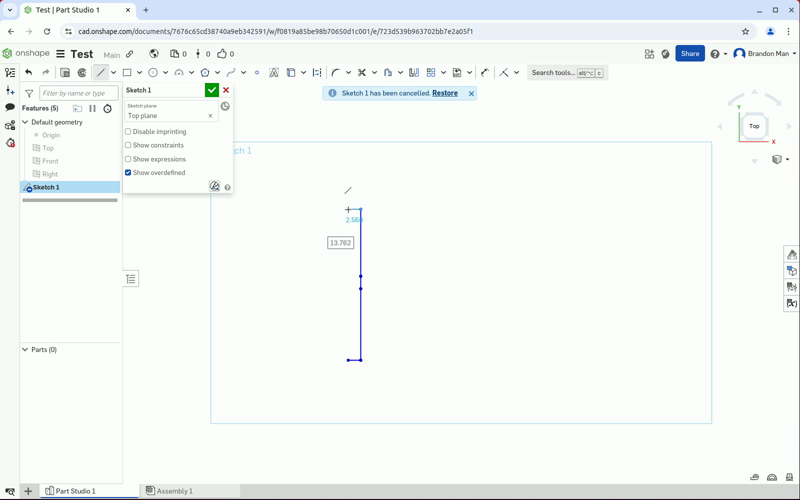
key_up(shift)
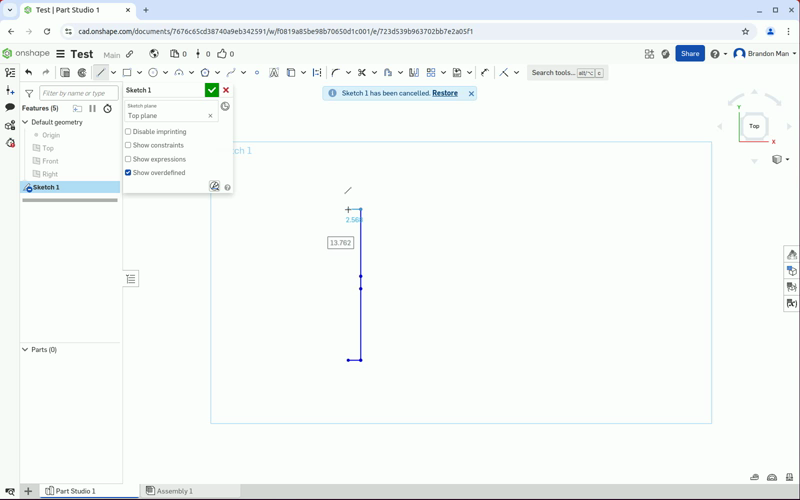
key_down(shift)
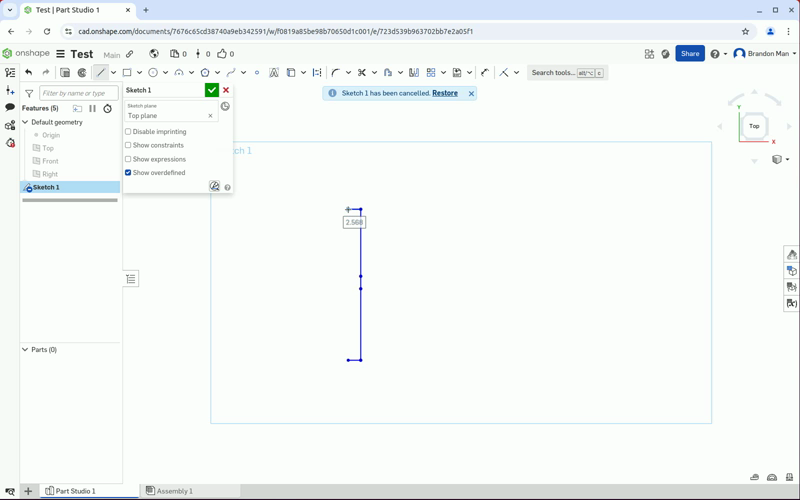
mouse_move(348, 360)
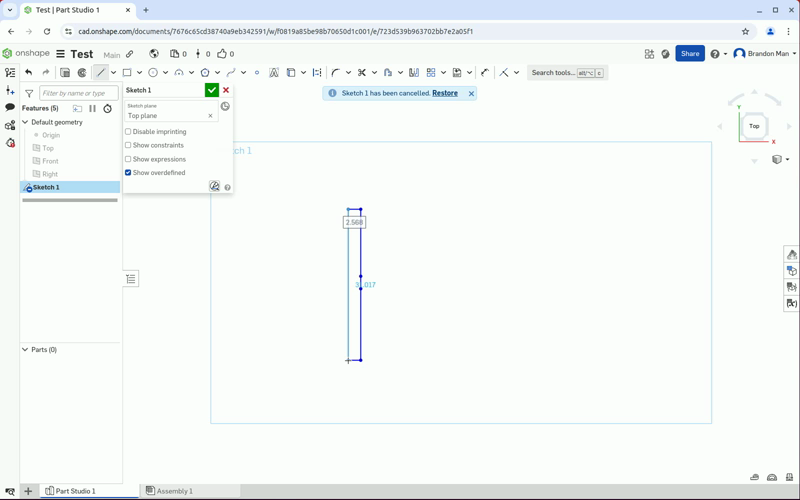
key_up(shift)
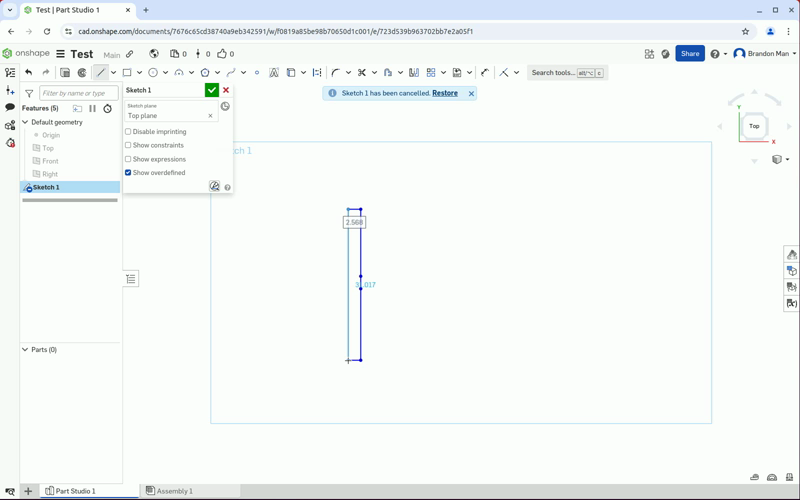
click(348, 360)
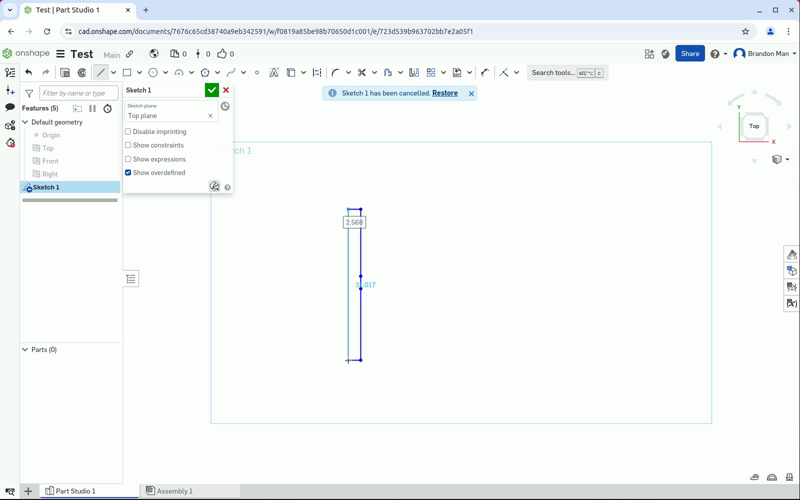
key(esc)
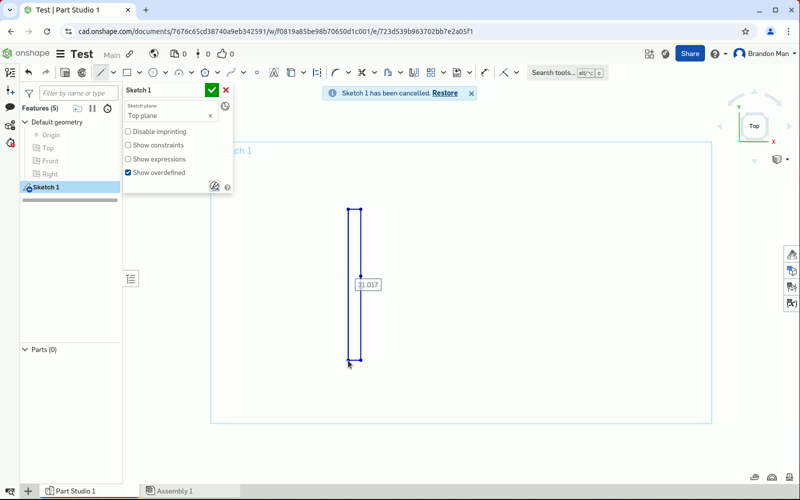
mouse_move(353, 238)
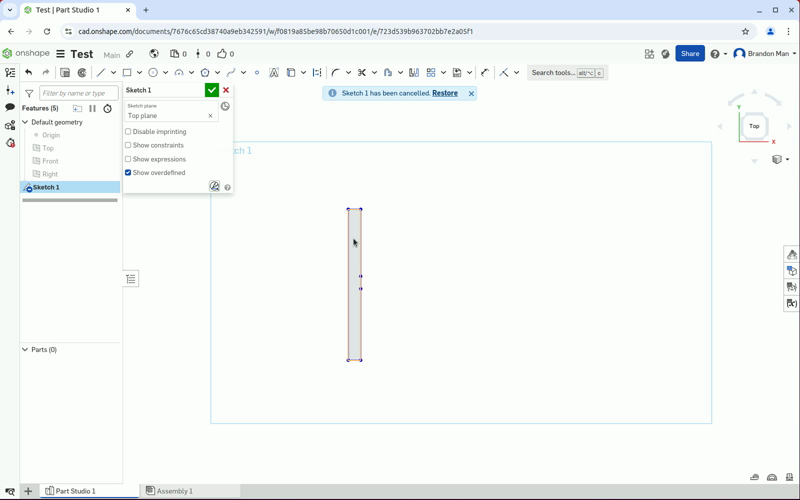
click(353, 238)
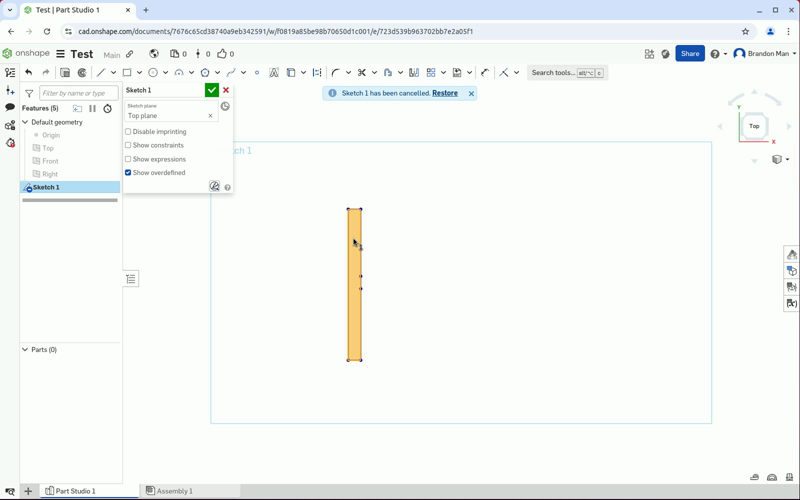
mouse_move(73, 352)
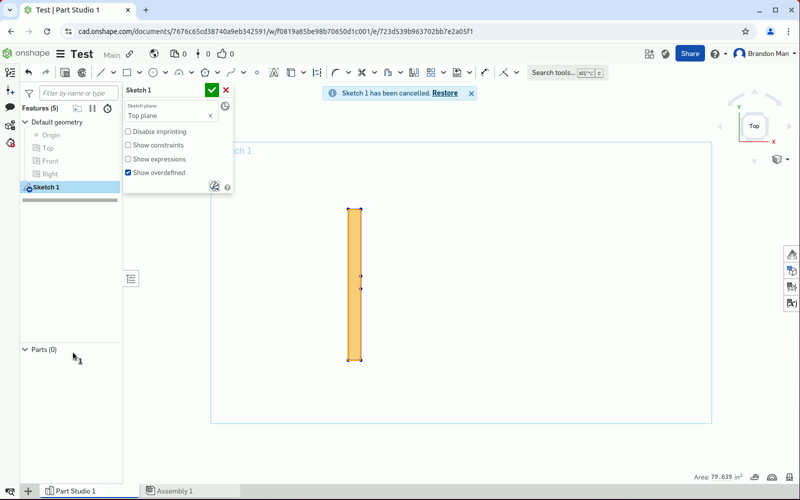
key(shift+y)
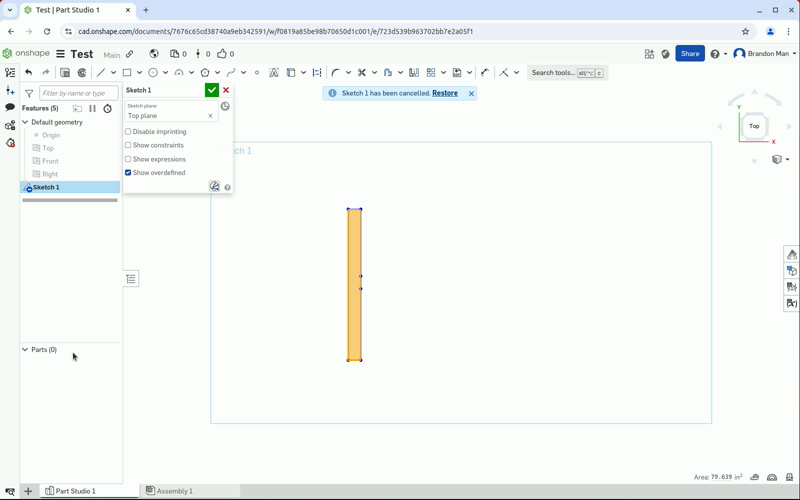
key(shift+e)
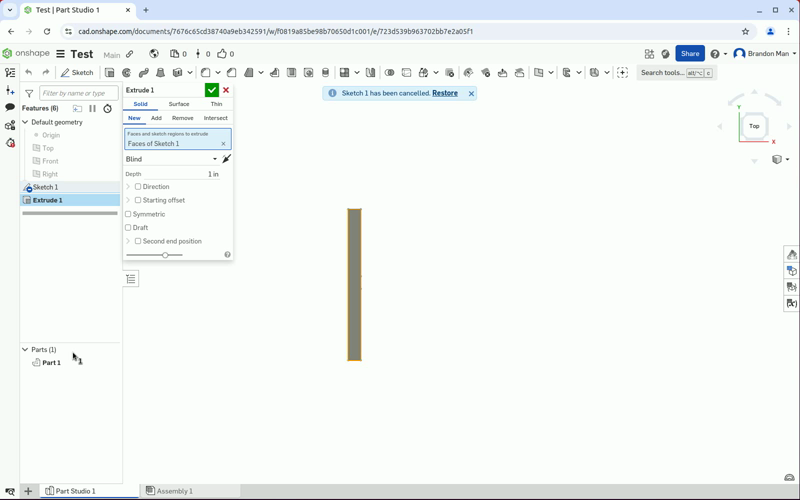
mouse_move(143, 106)
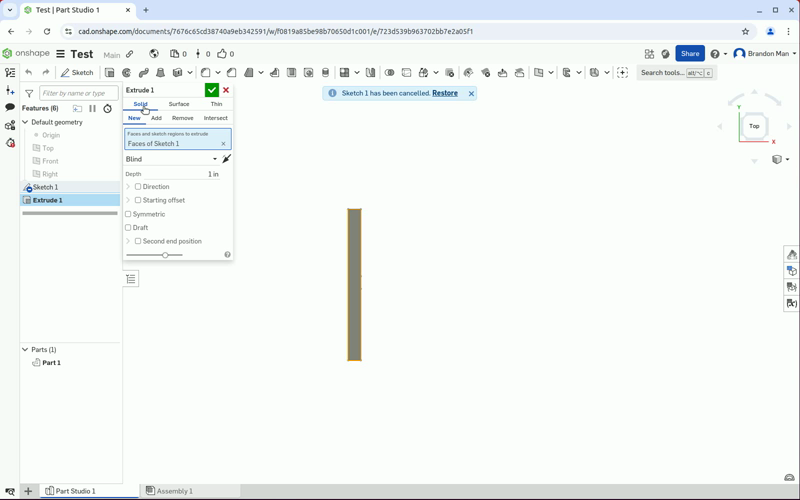
click(143, 106)
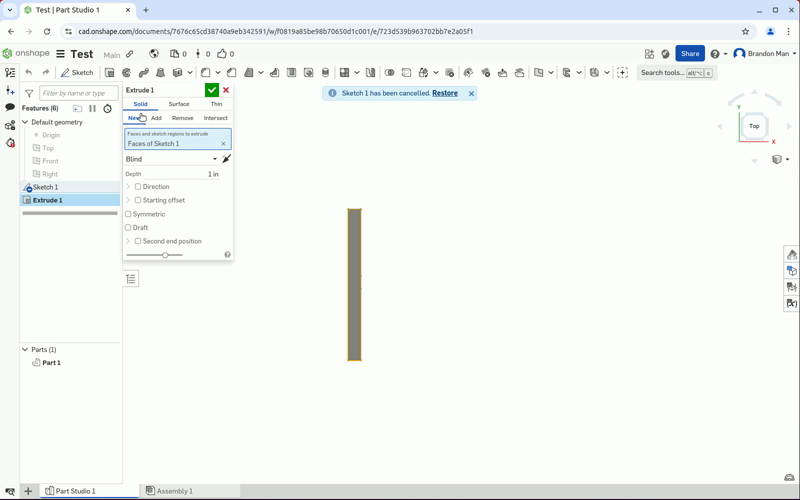
mouse_move(137, 120)
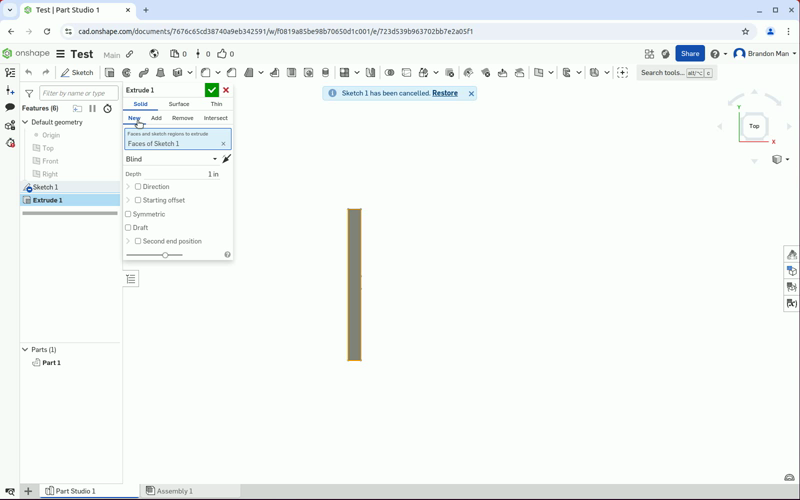
click(137, 120)
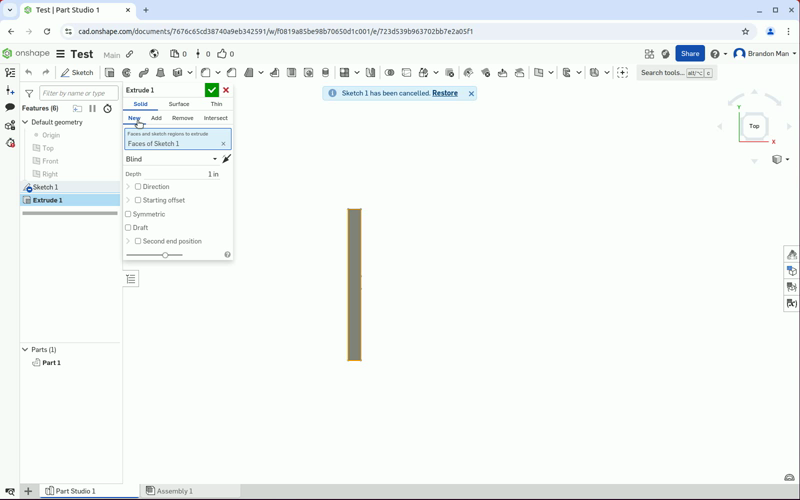
key(tab, 4)
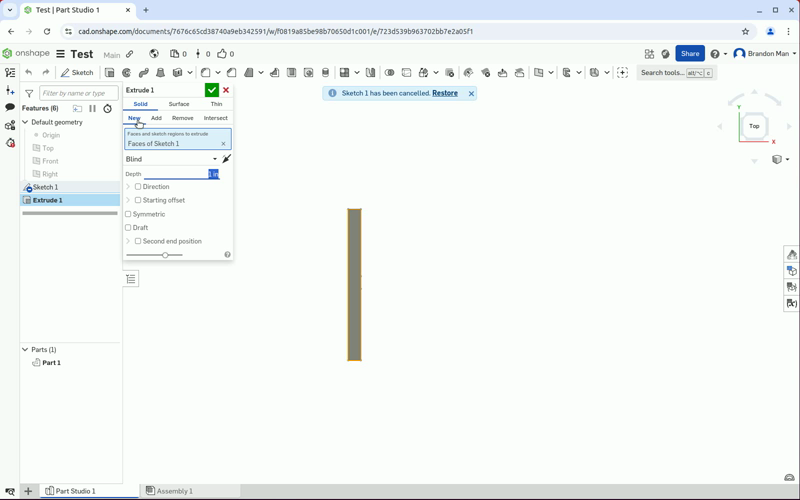
text(13.721)
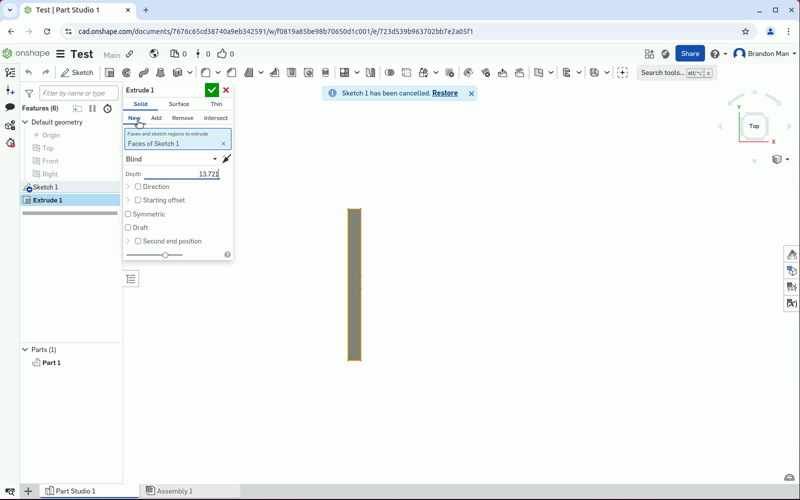
key(enter)
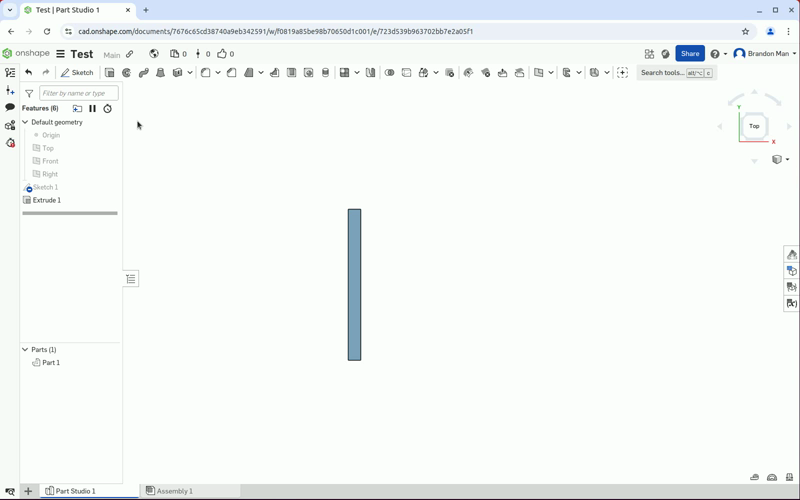
key(shift+h)
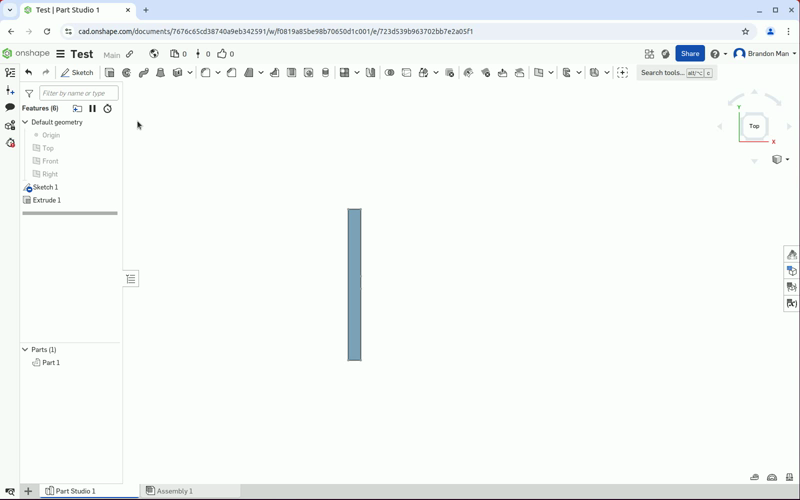
key(shift+h)
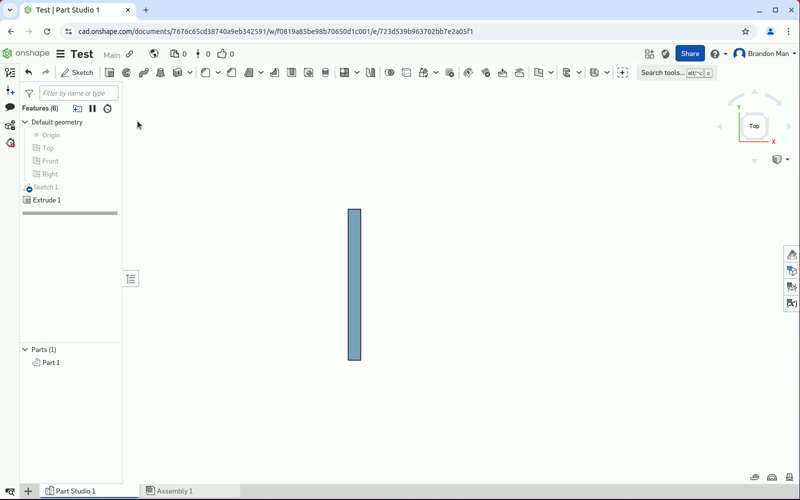
mouse_move(73, 189)
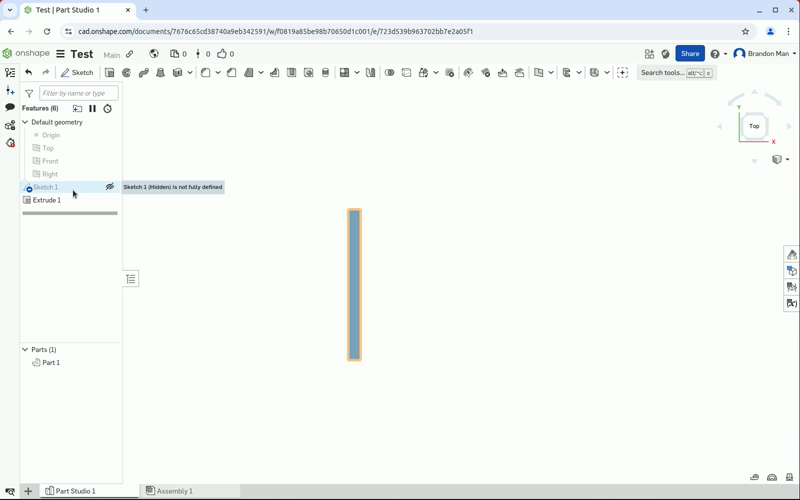
click(73, 189)
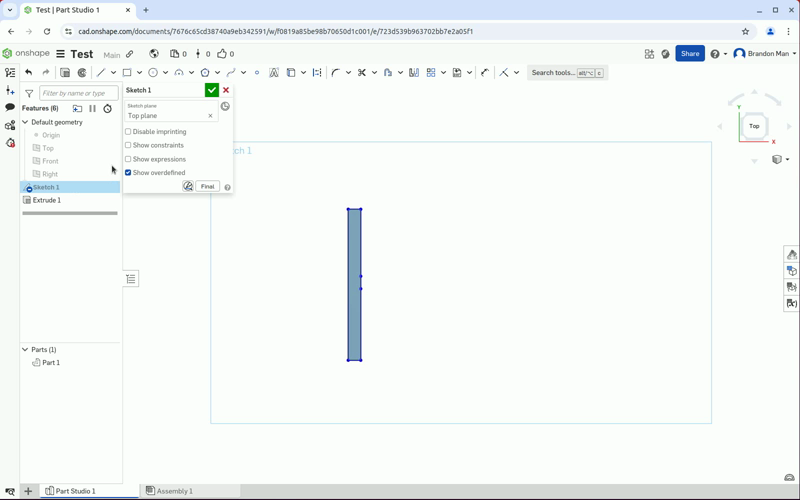
mouse_move(229, 92)
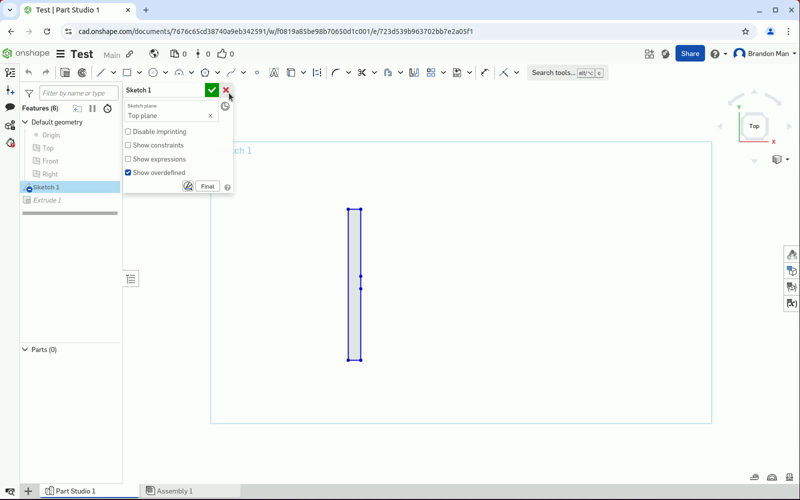
click(229, 92)
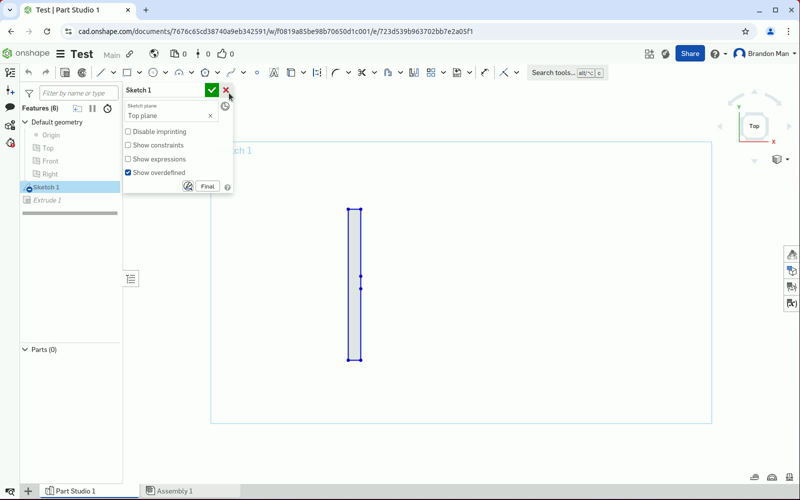
key(shift+s)
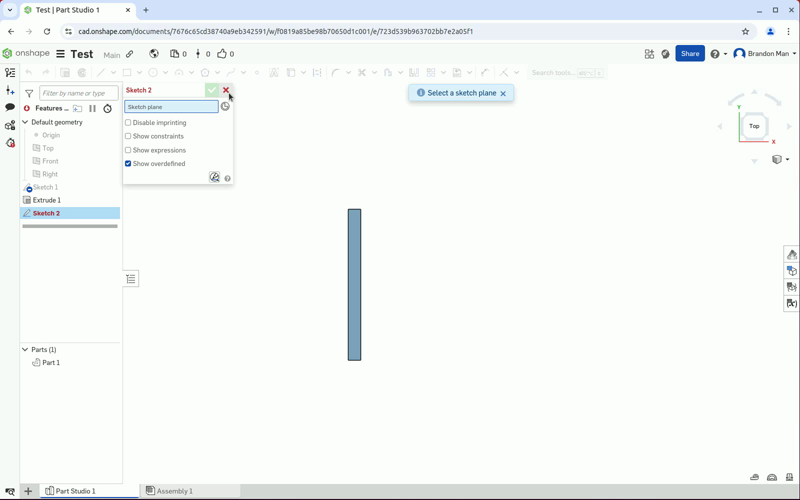
mouse_move(73, 150)
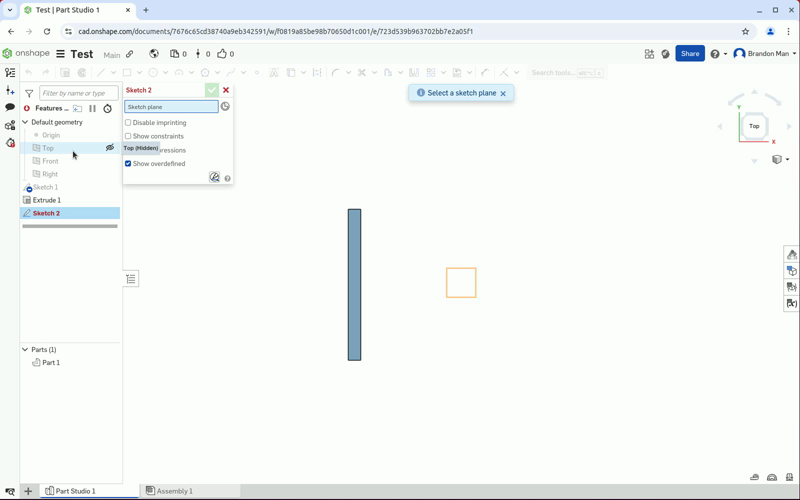
click(73, 150)
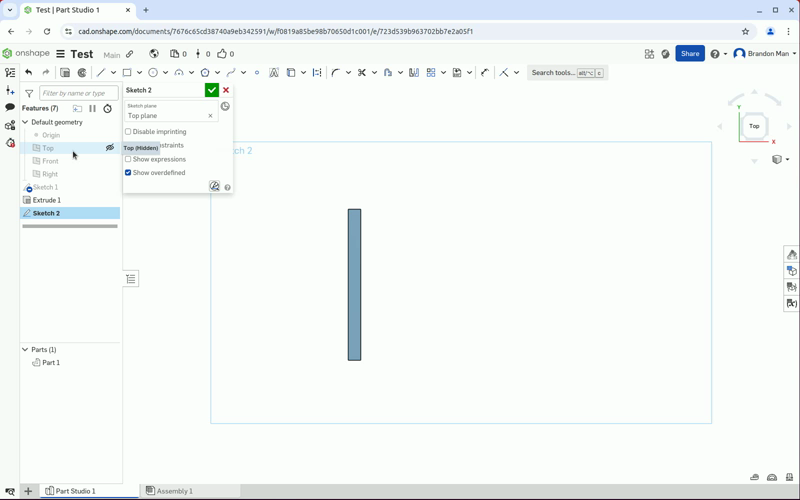
mouse_move(73, 352)
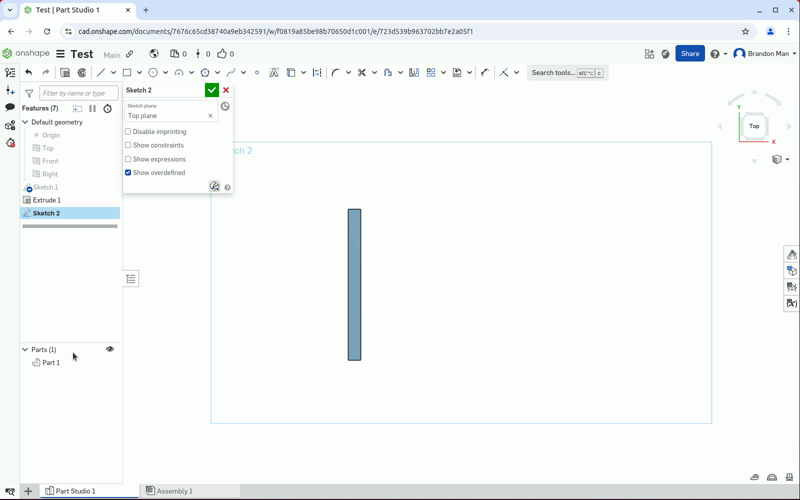
key(y)
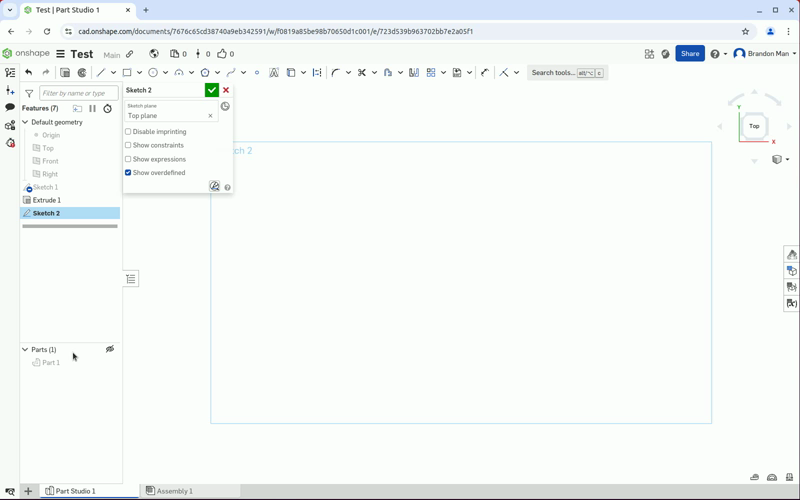
key(l)
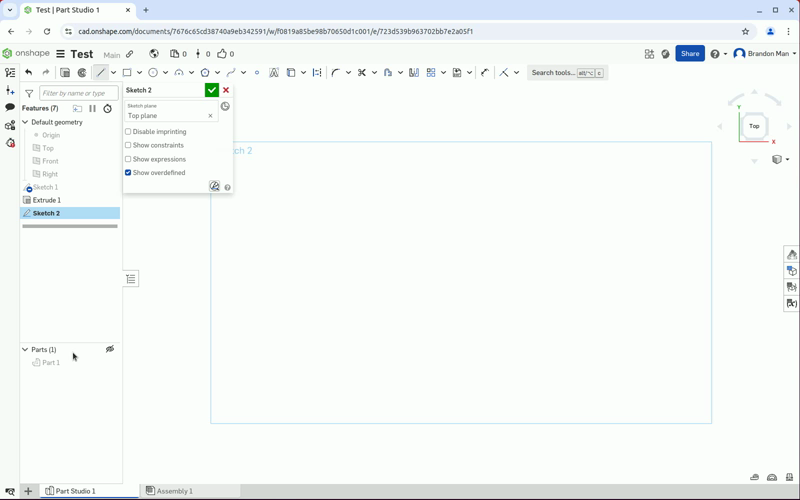
key_down(shift)
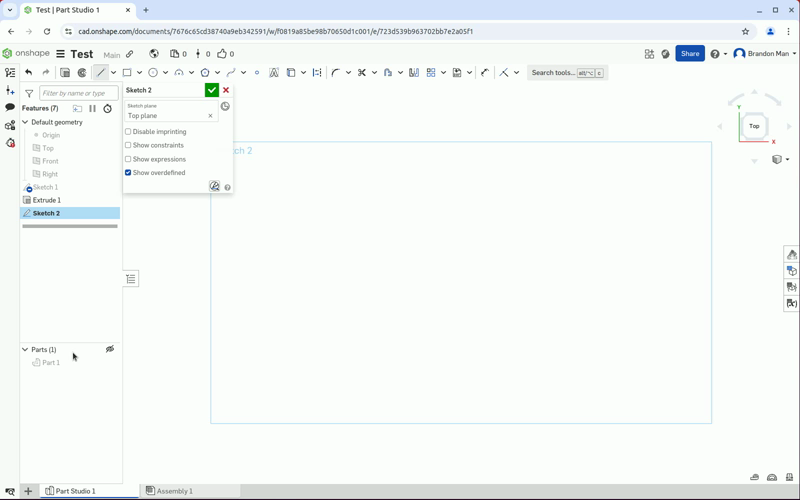
mouse_move(361, 288)
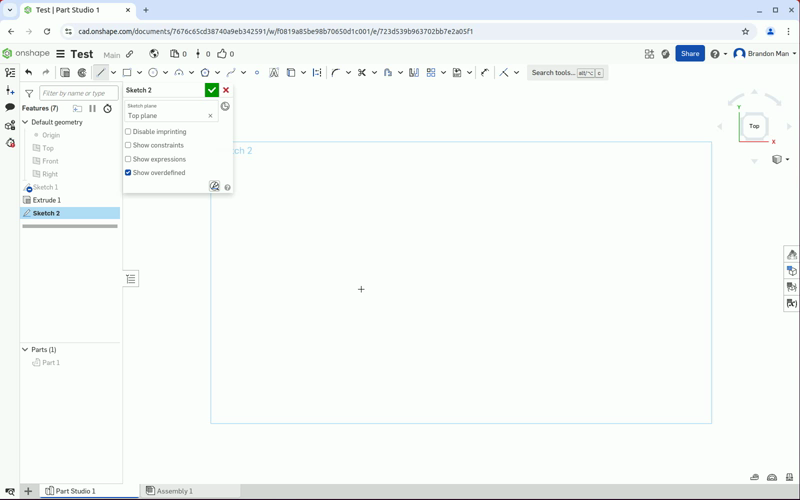
click(361, 288)
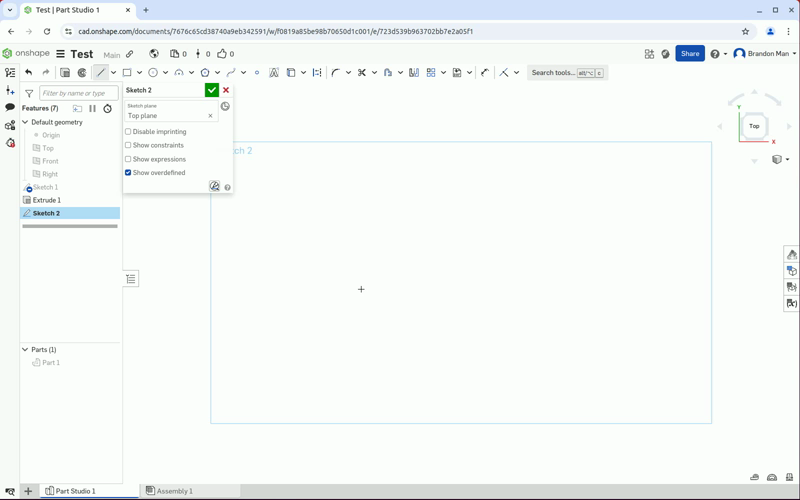
key_up(shift)
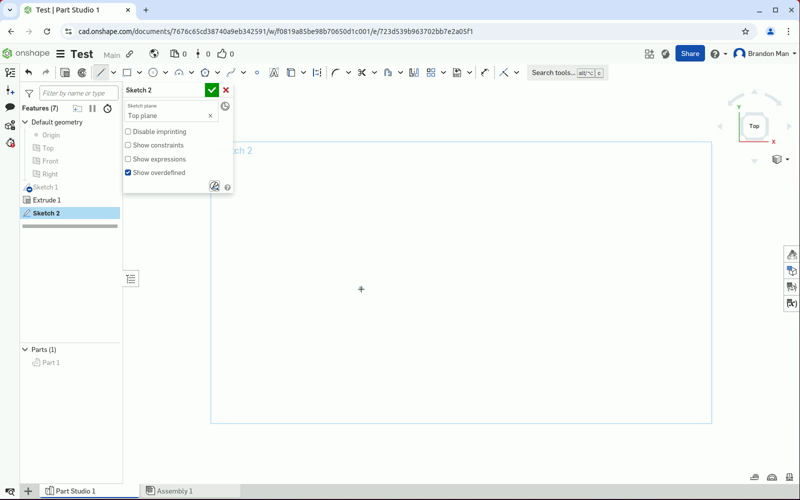
key_down(shift)
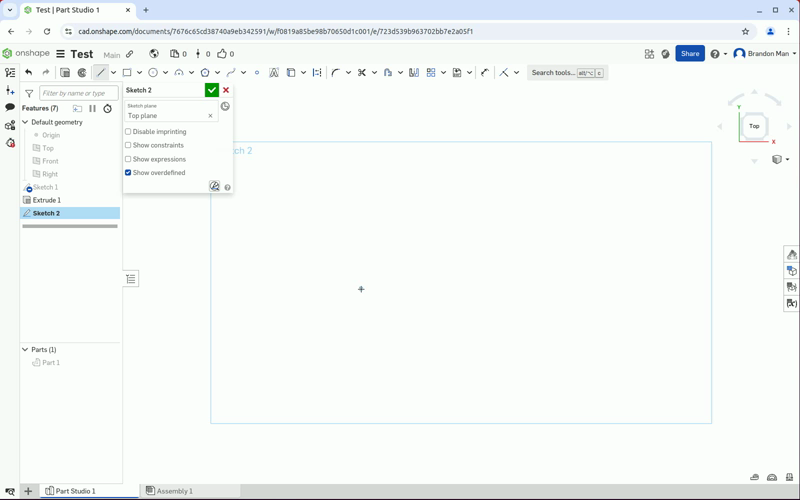
mouse_move(391, 288)
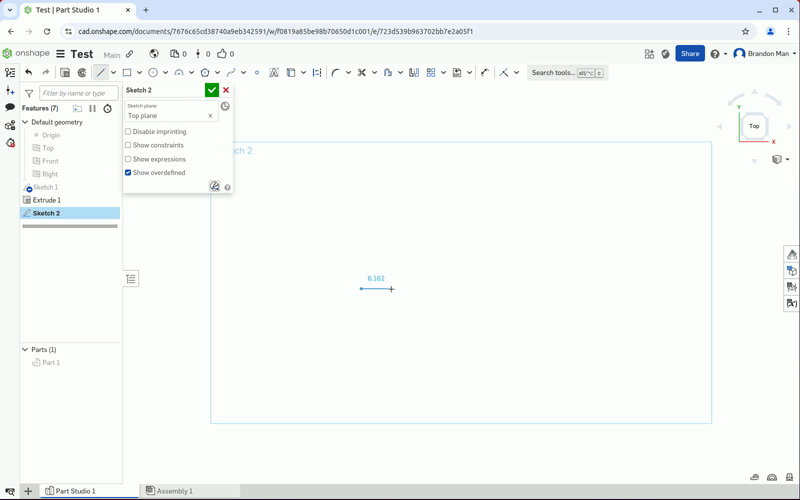
mouse_move(393, 288)
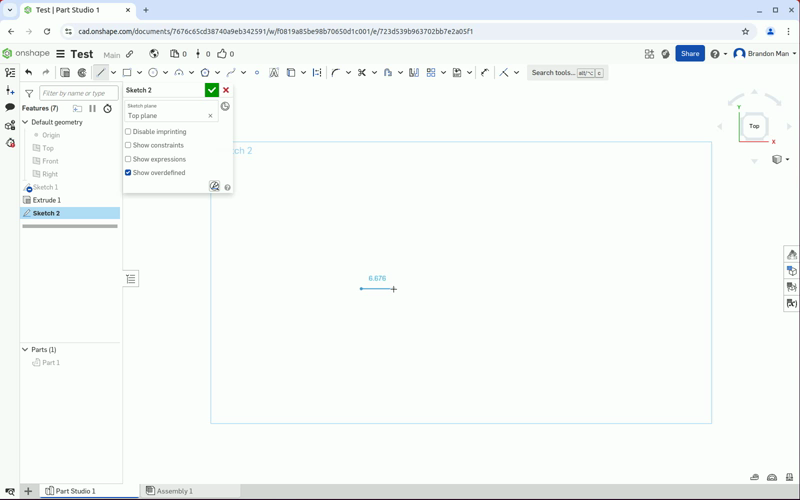
click(393, 288)
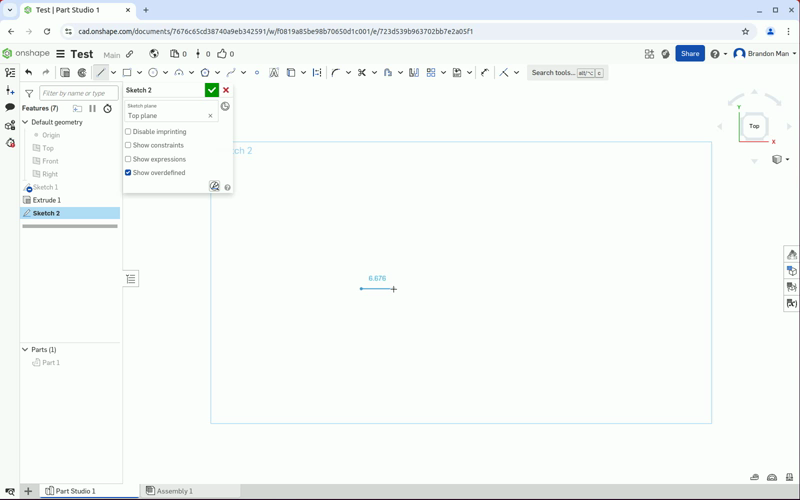
key_up(shift)
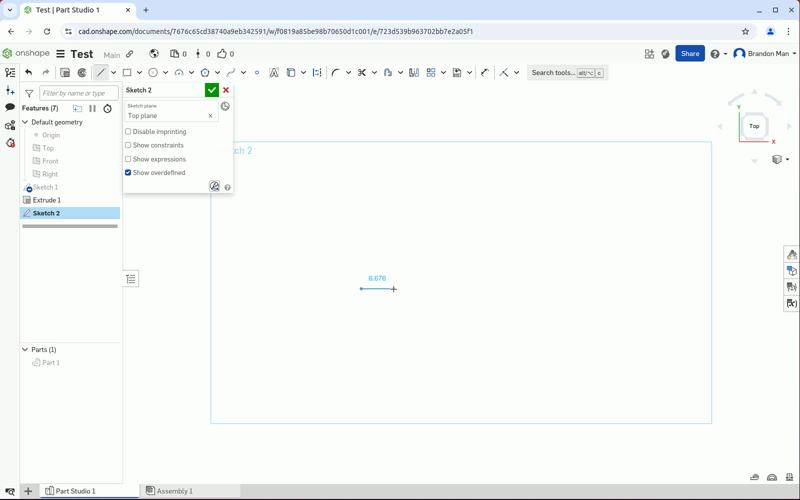
key_down(shift)
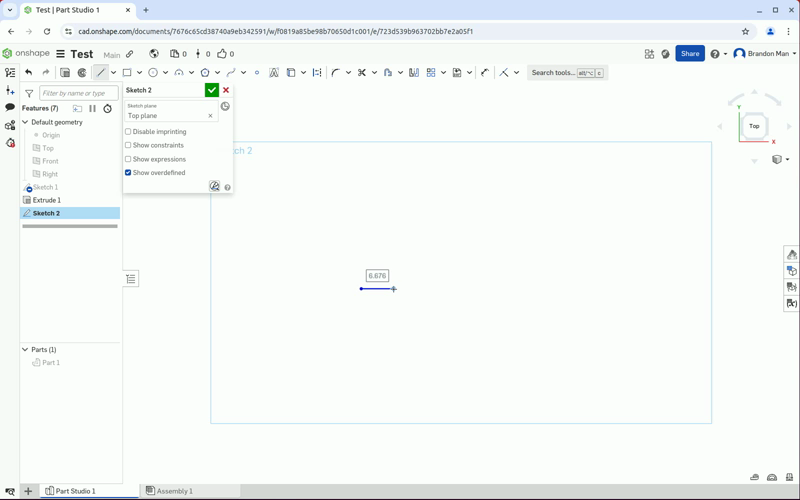
mouse_move(423, 288)
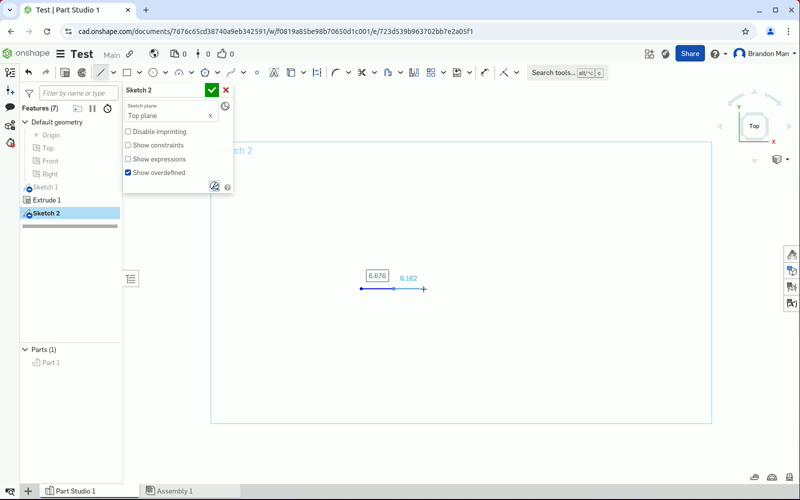
mouse_move(393, 275)
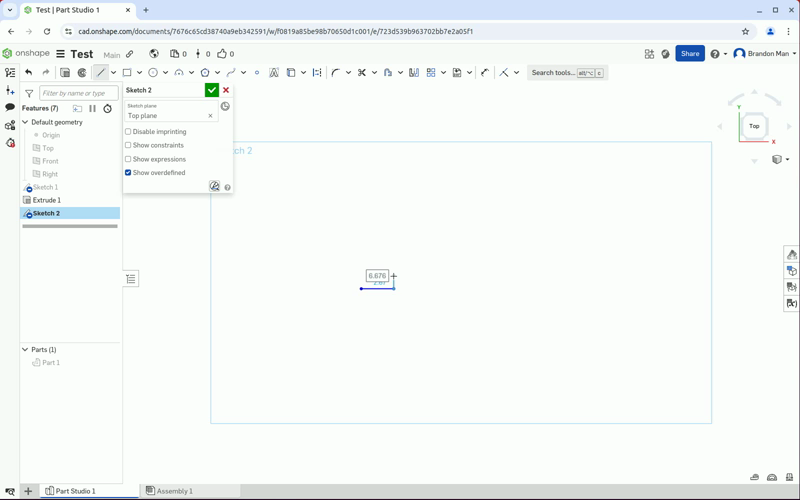
click(393, 275)
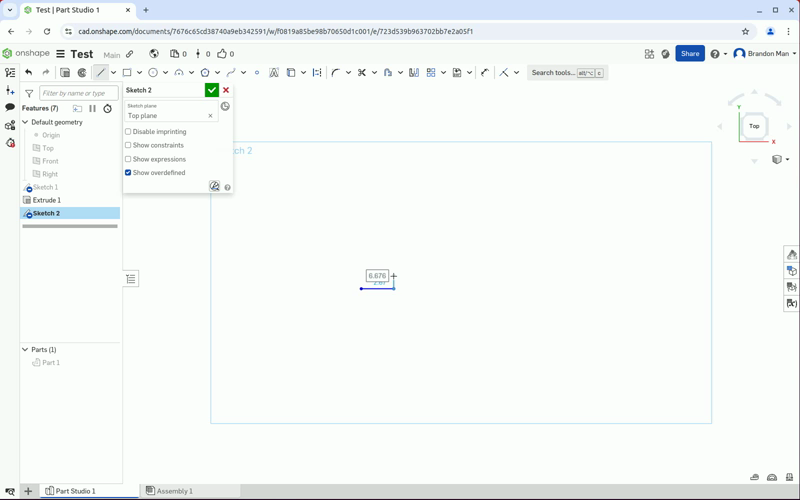
key_up(shift)
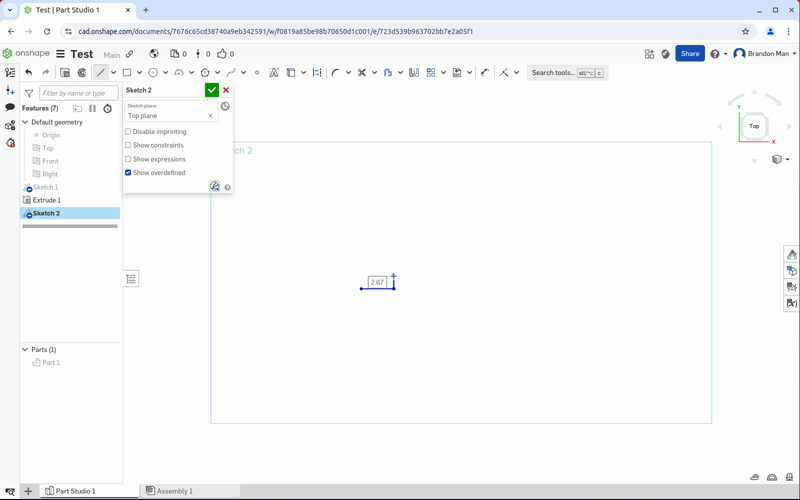
key_down(shift)
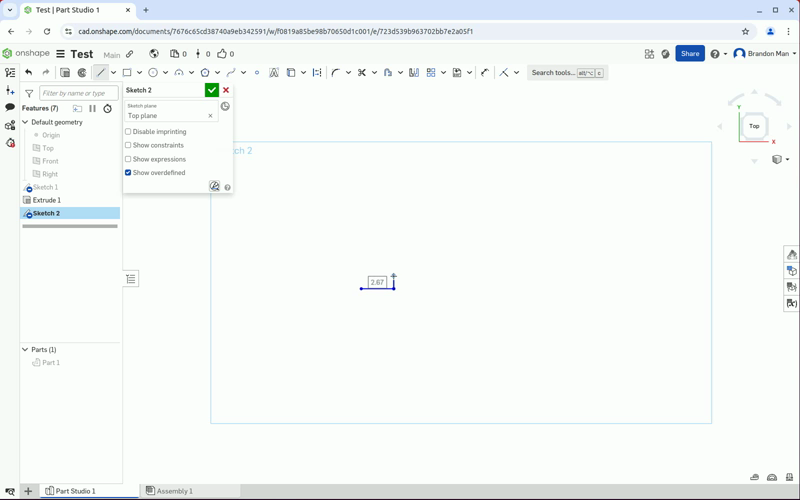
mouse_move(423, 275)
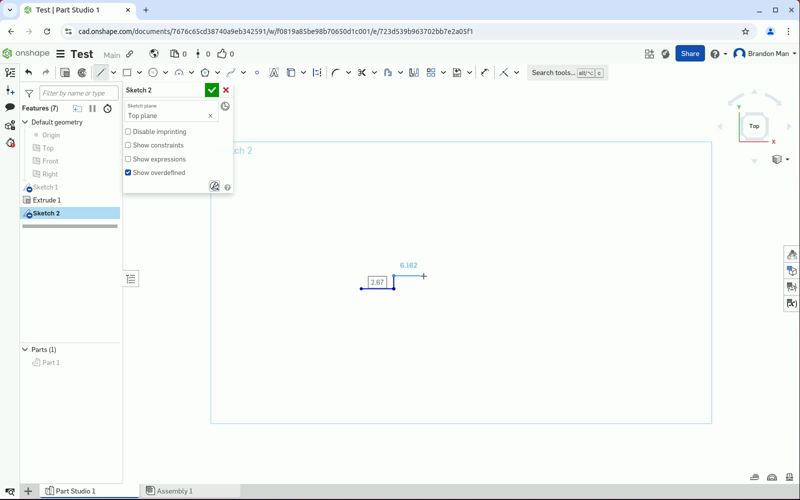
mouse_move(361, 275)
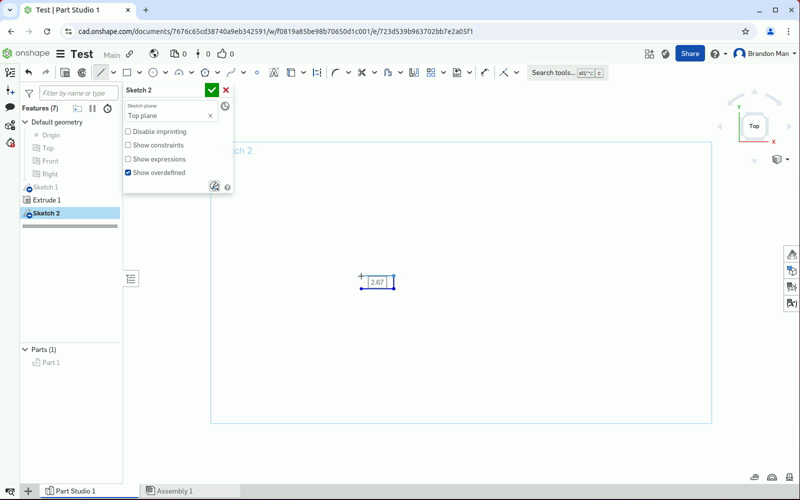
click(361, 275)
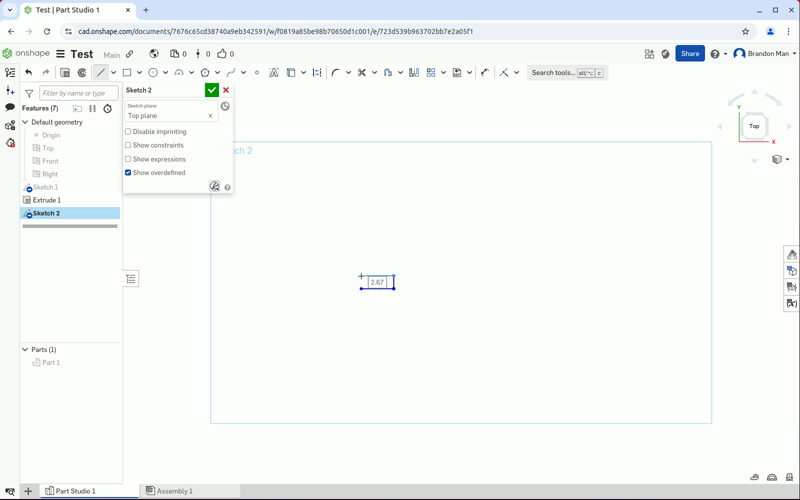
key_up(shift)
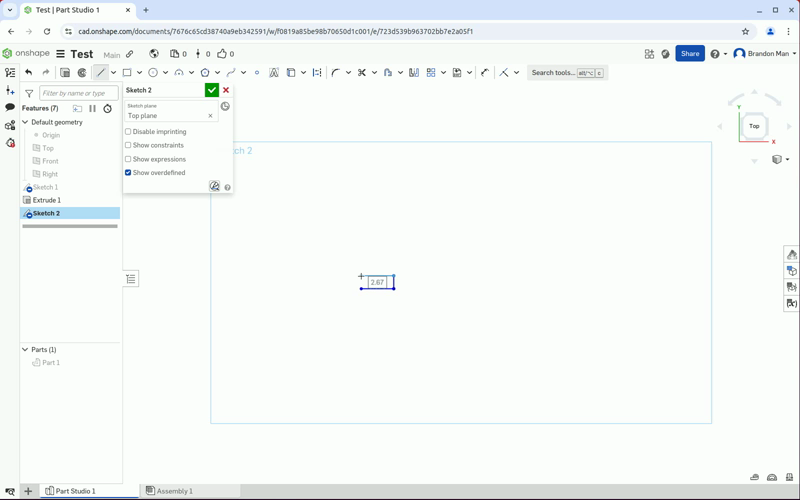
mouse_move(391, 275)
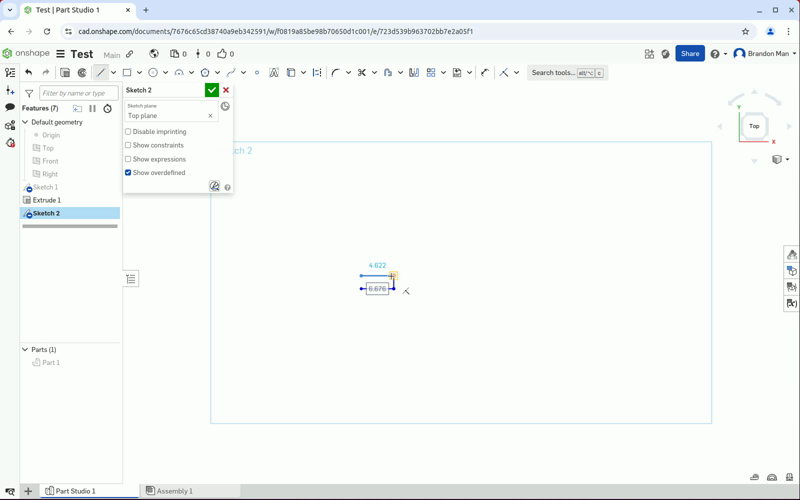
key_down(shift)
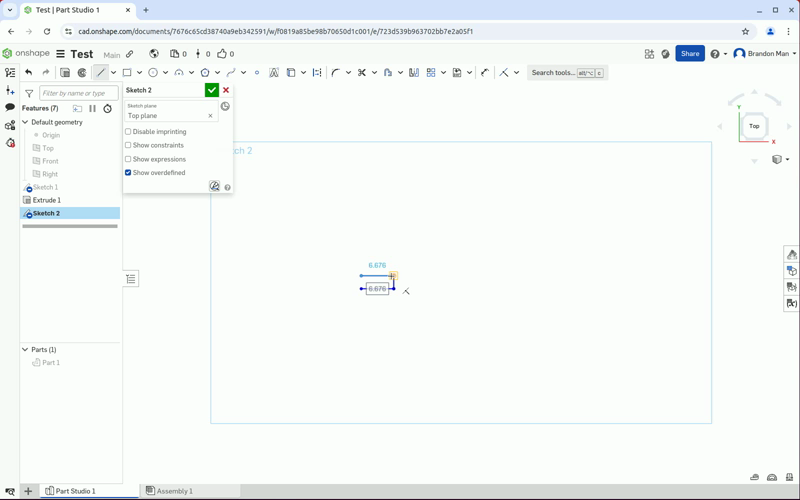
mouse_move(361, 288)
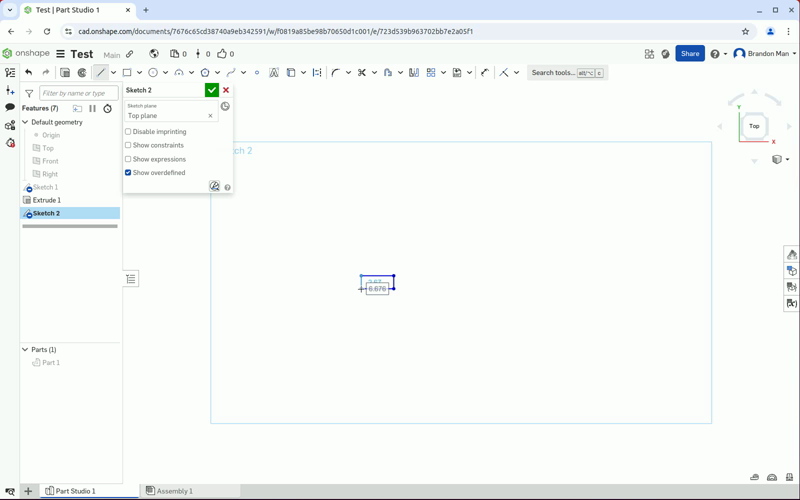
key_up(shift)
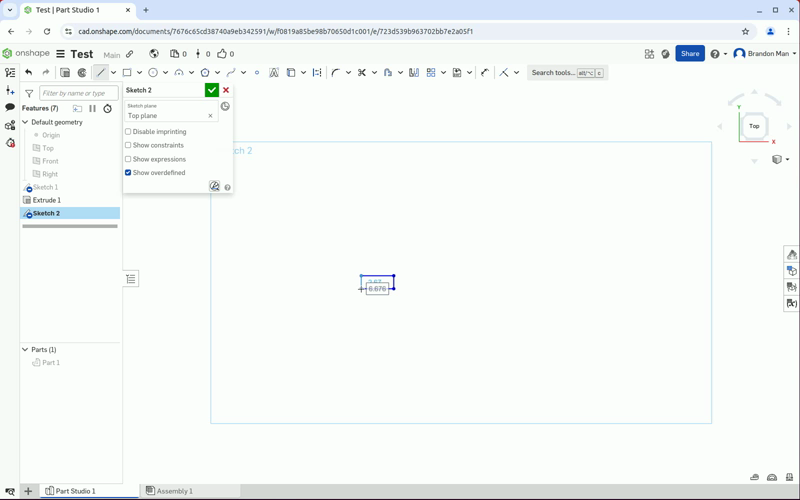
click(361, 288)
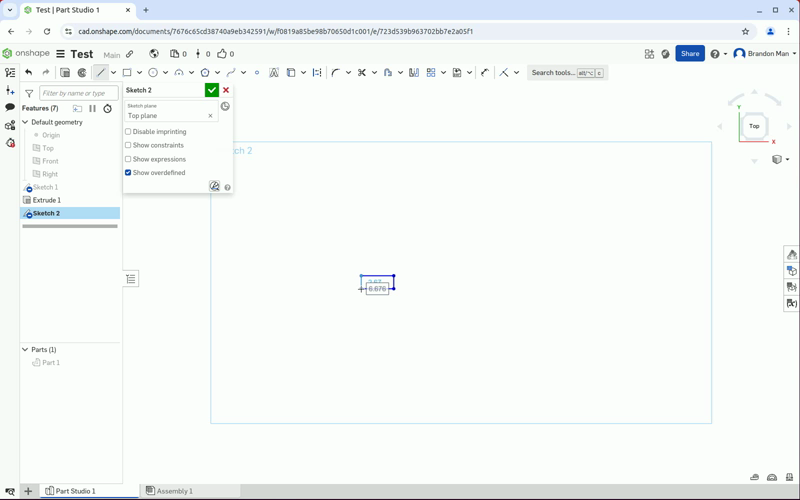
key(esc)
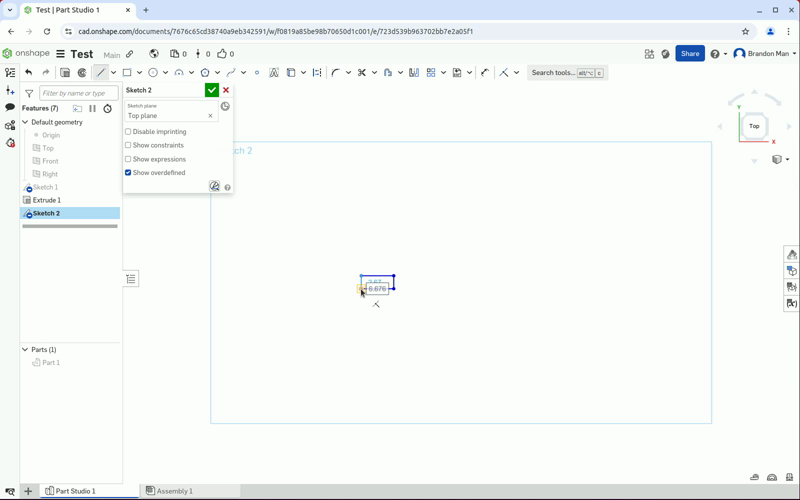
mouse_move(387, 283)
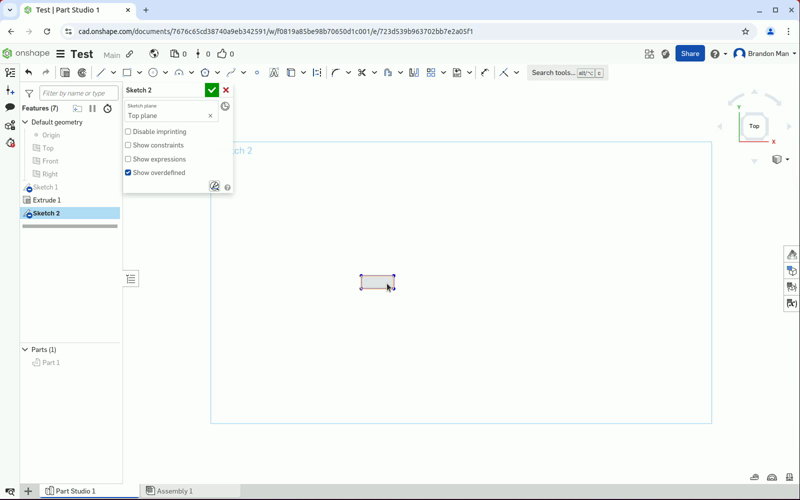
scroll(6)
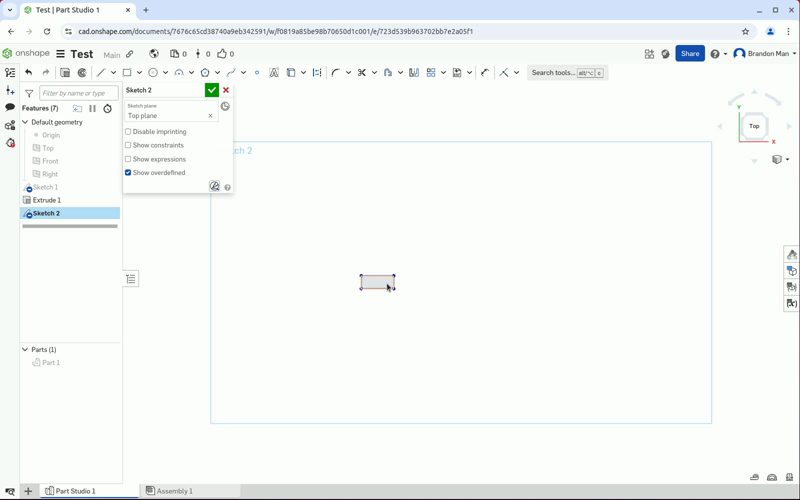
scroll(6)
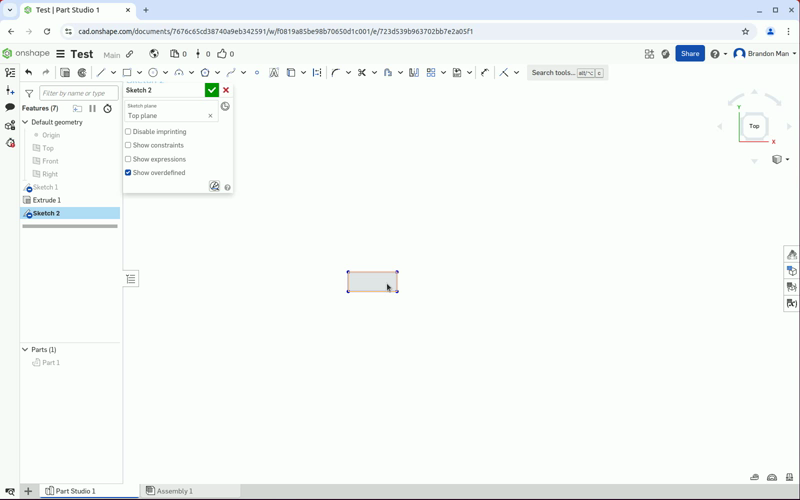
scroll(6)
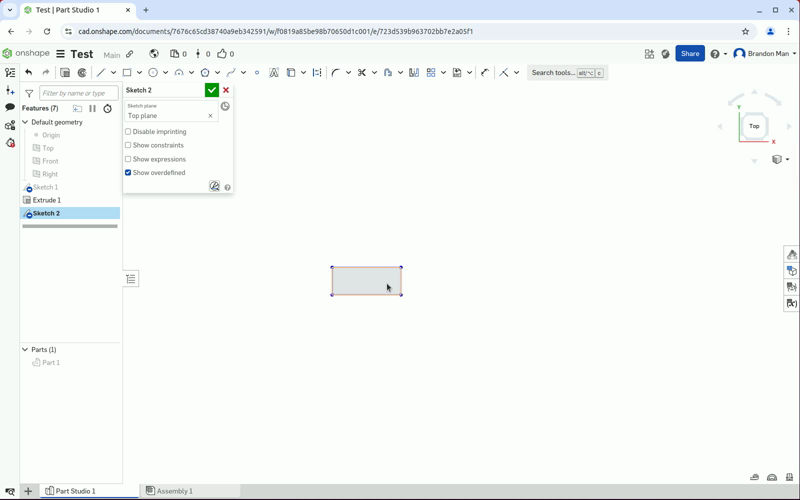
scroll(6)
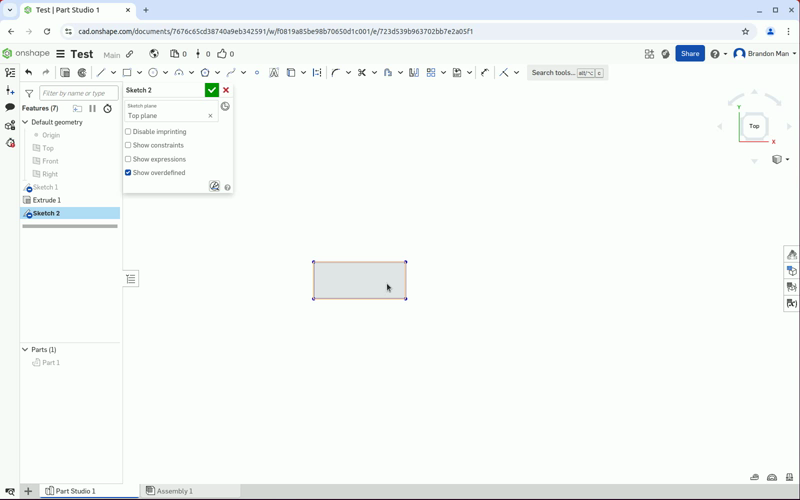
scroll(6)
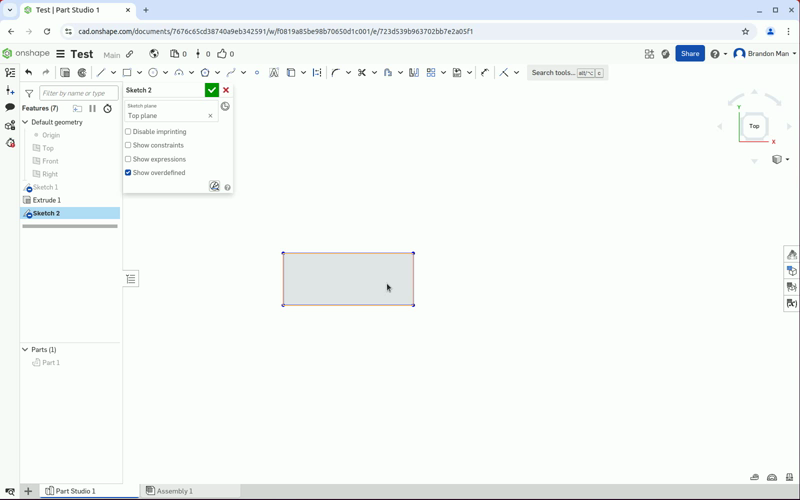
scroll(6)
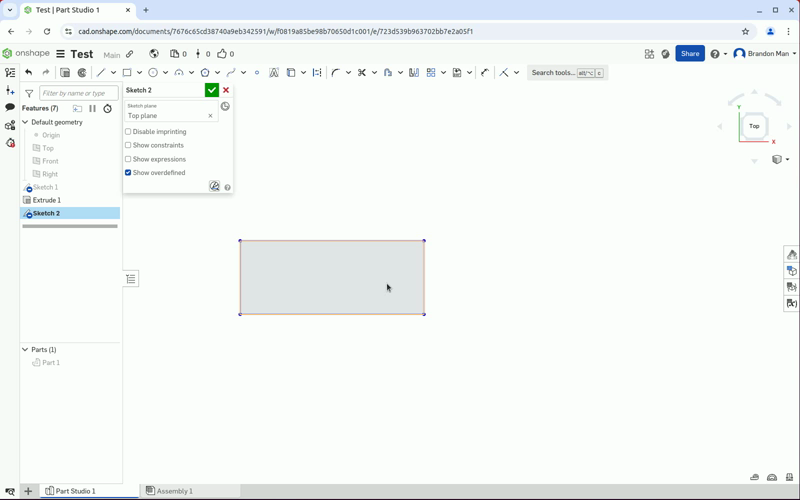
scroll(6)
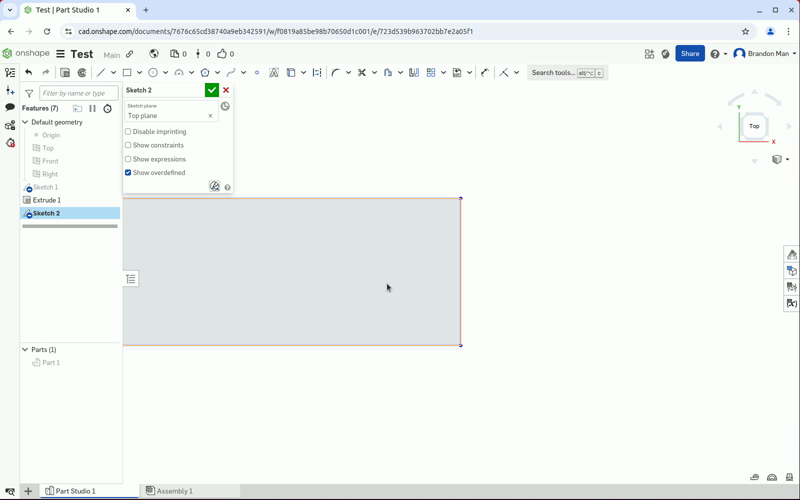
click(387, 283)
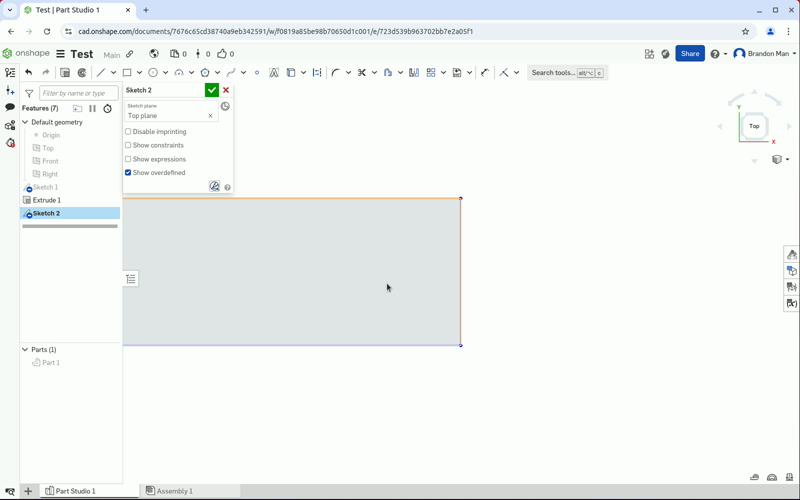
scroll(-6)
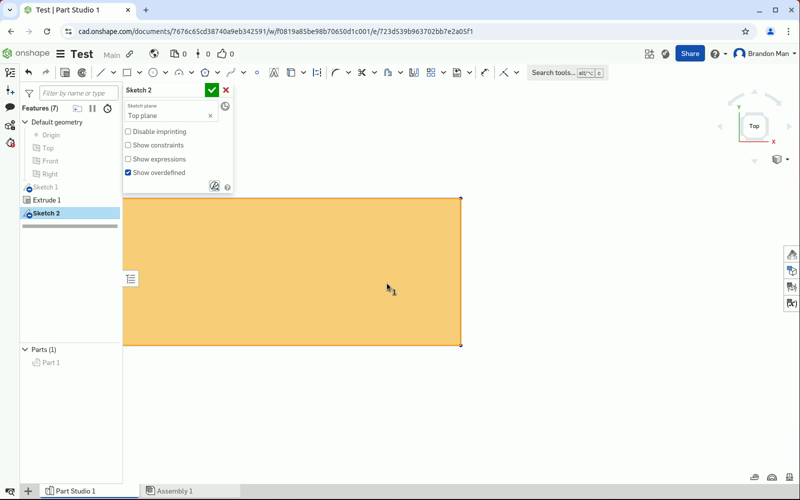
scroll(-6)
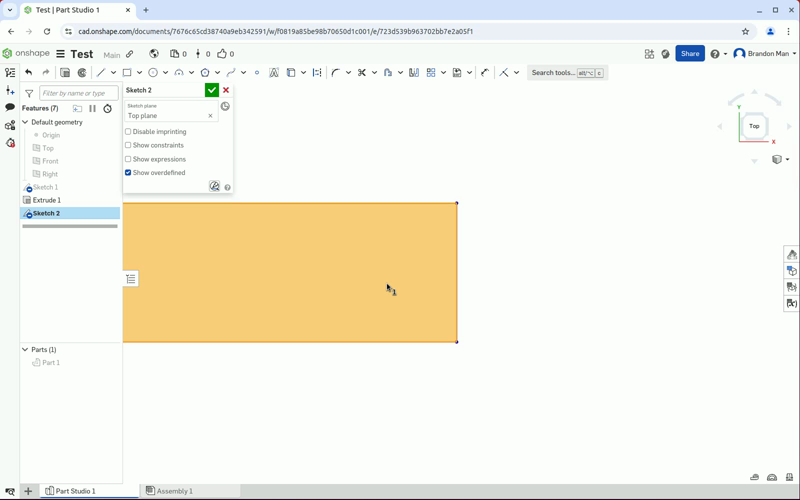
scroll(-6)
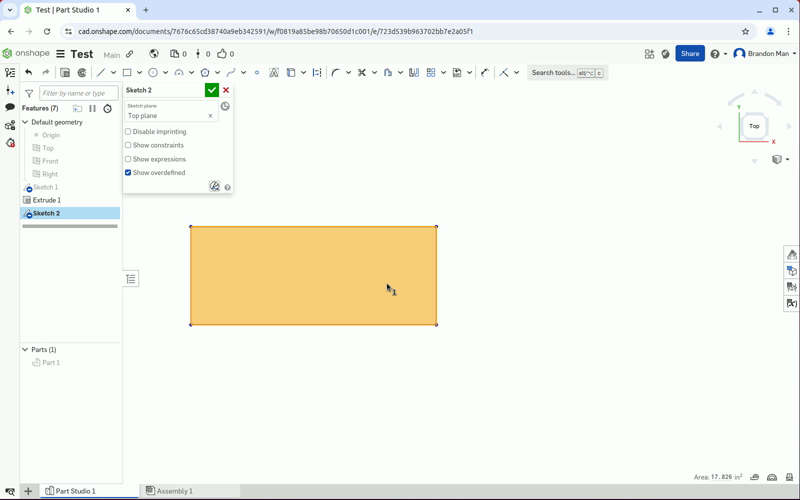
scroll(-6)
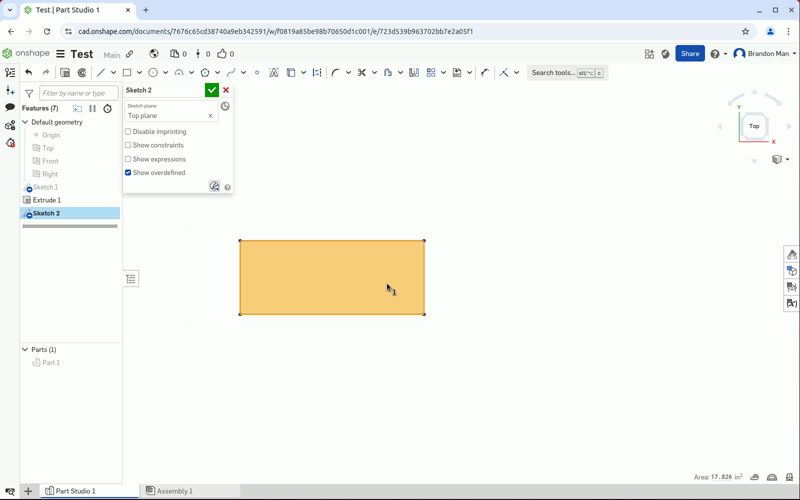
scroll(-6)
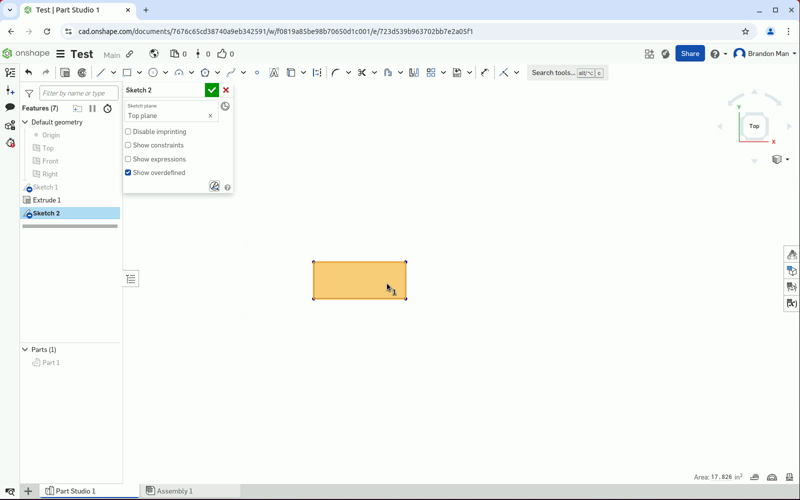
scroll(-6)
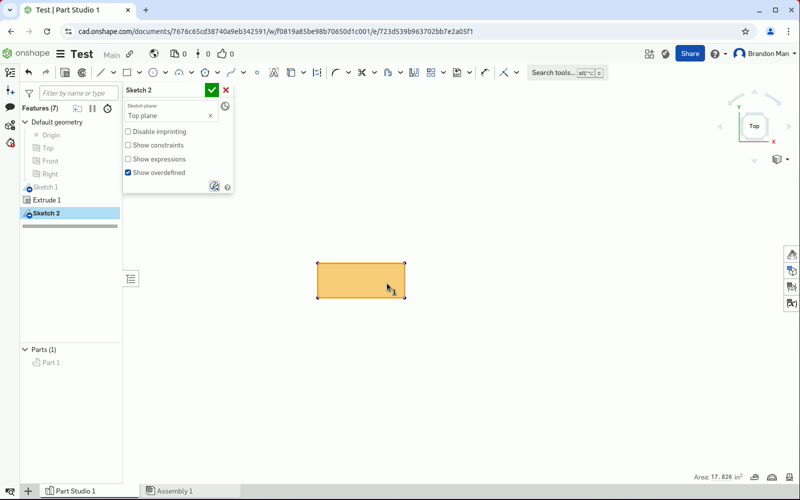
scroll(-6)
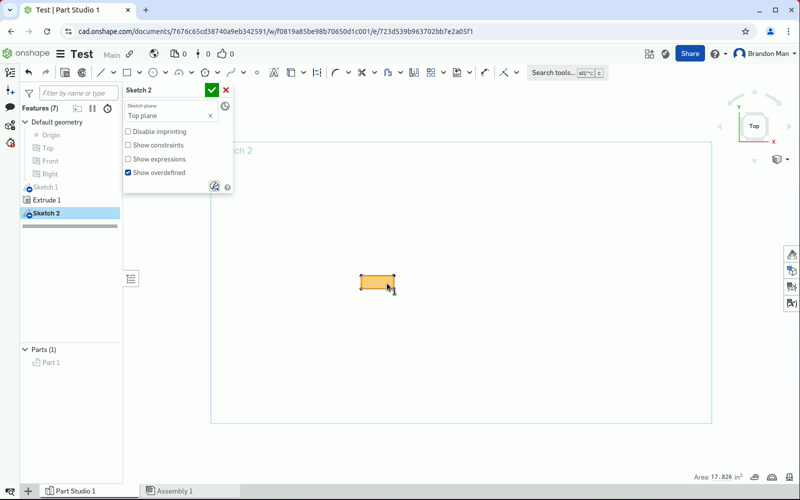
mouse_move(73, 352)
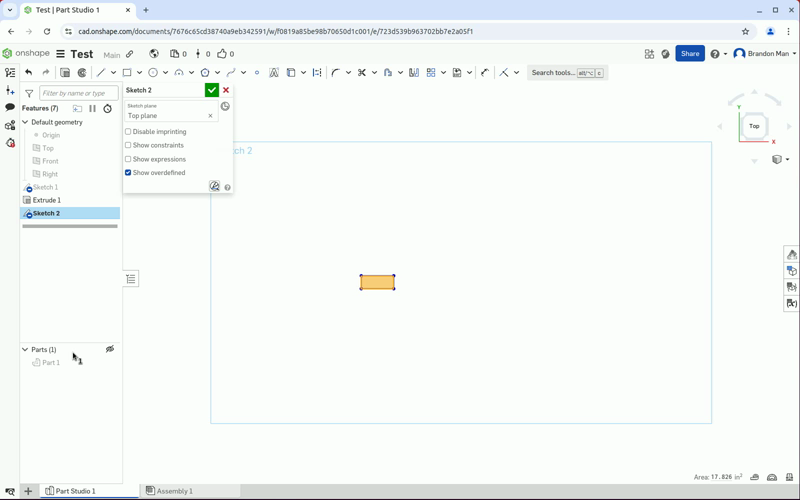
key(shift+y)
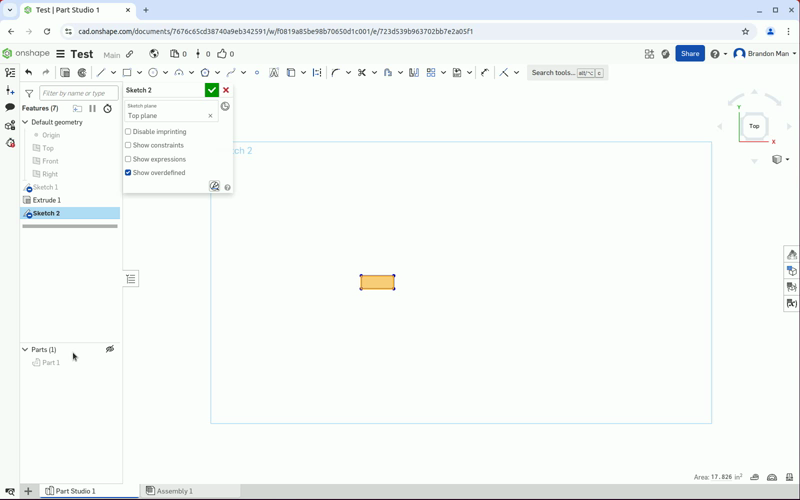
key(shift+e)
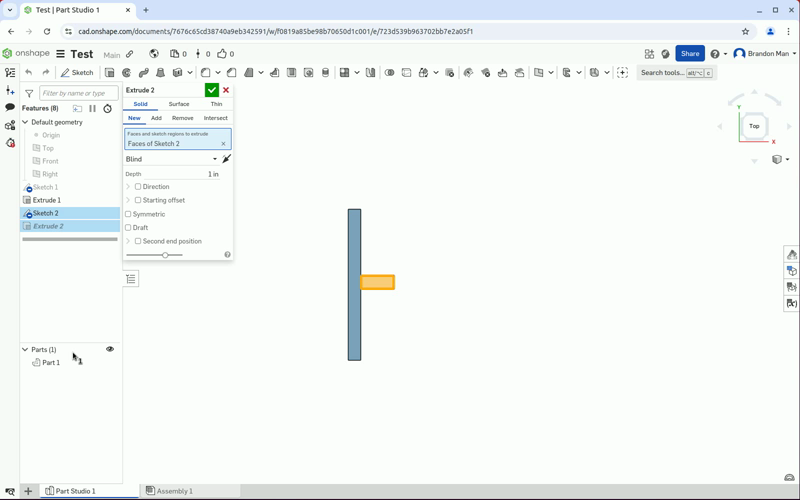
mouse_move(143, 106)
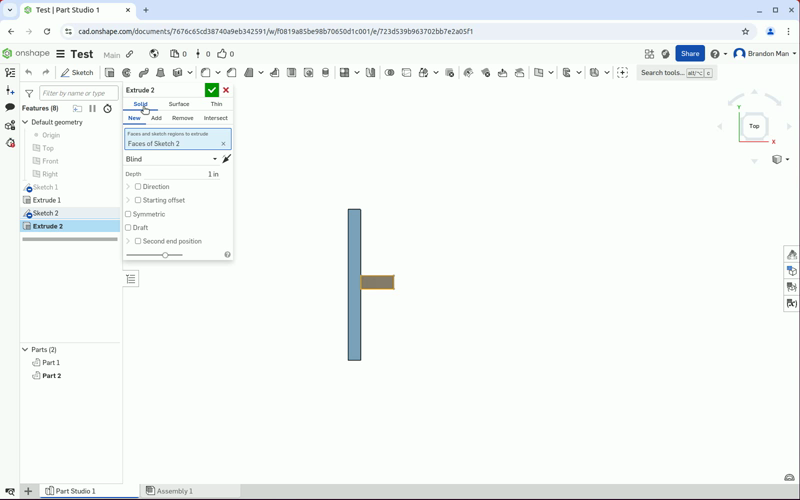
click(143, 106)
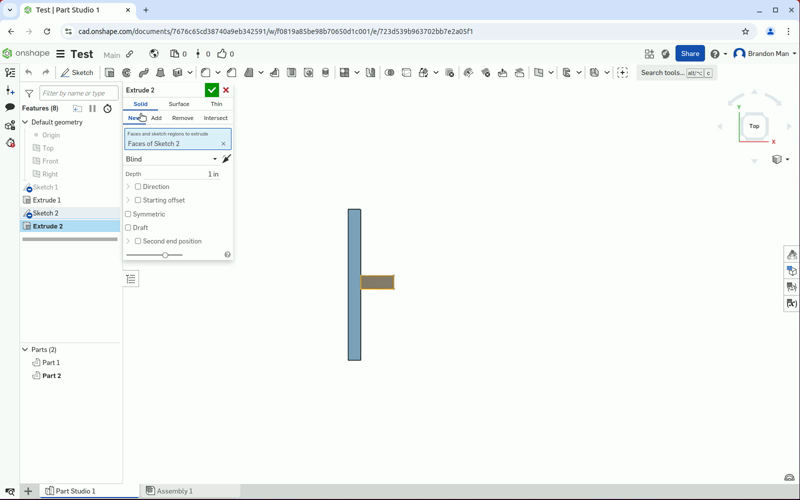
mouse_move(137, 120)
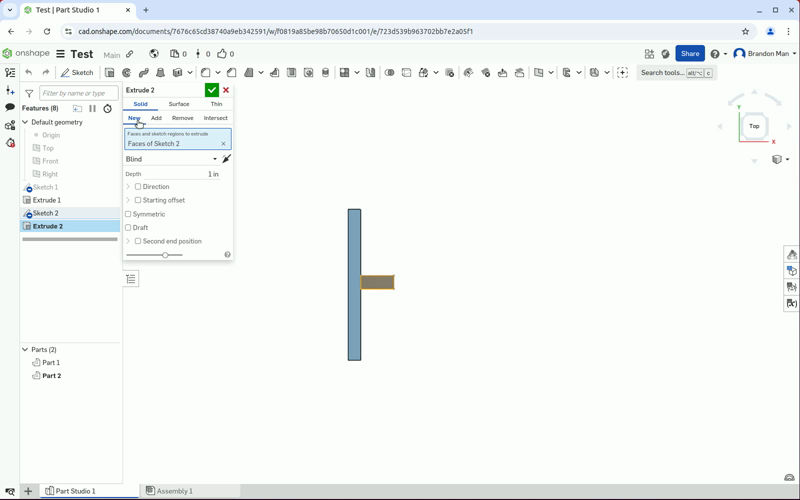
click(137, 120)
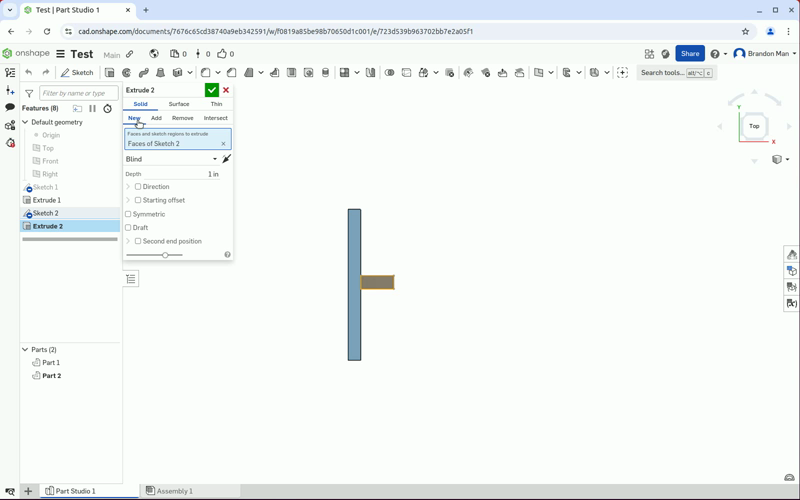
key(tab, 4)
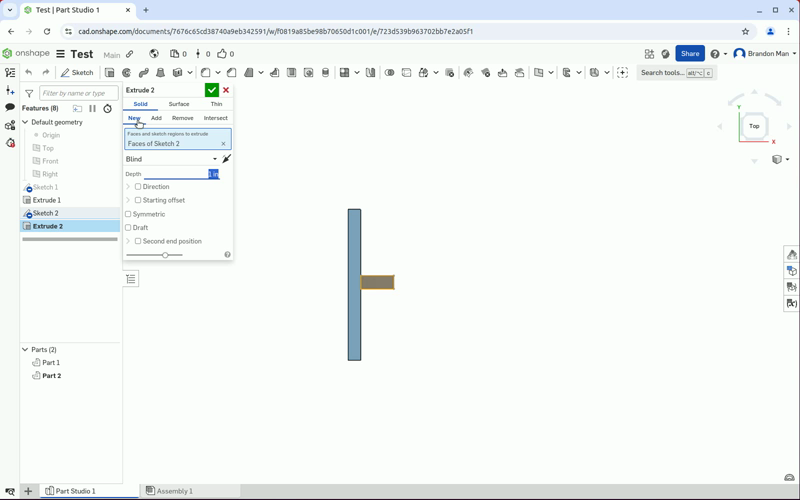
text(13.721)
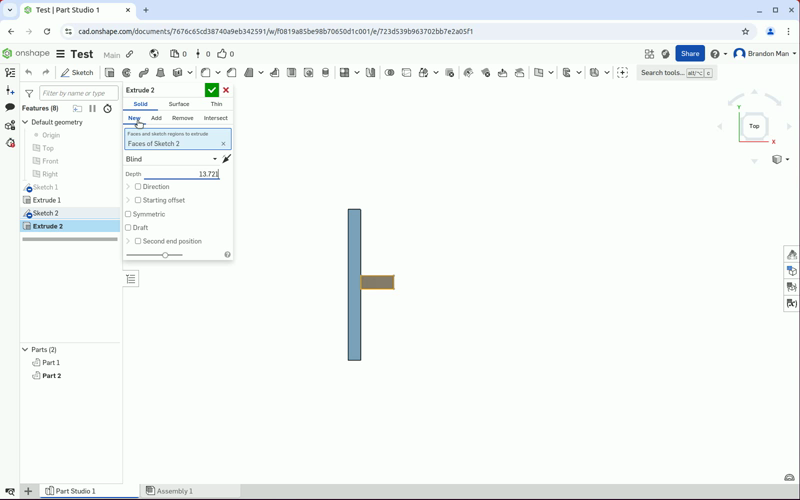
key(enter)
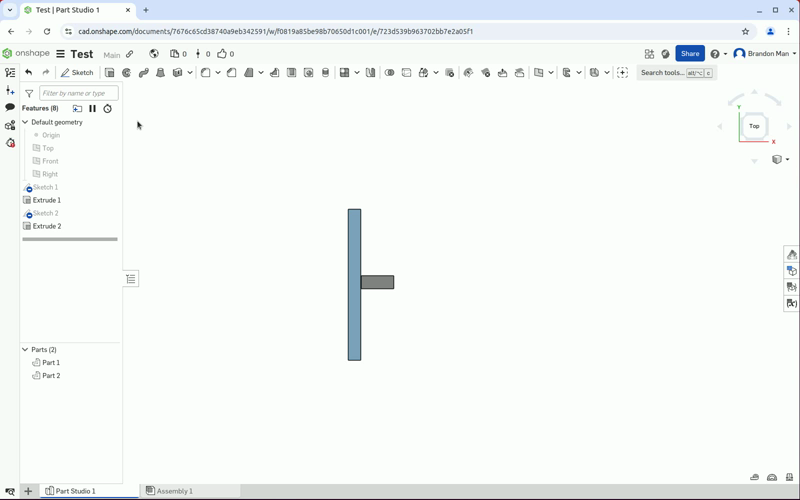
key(shift+h)
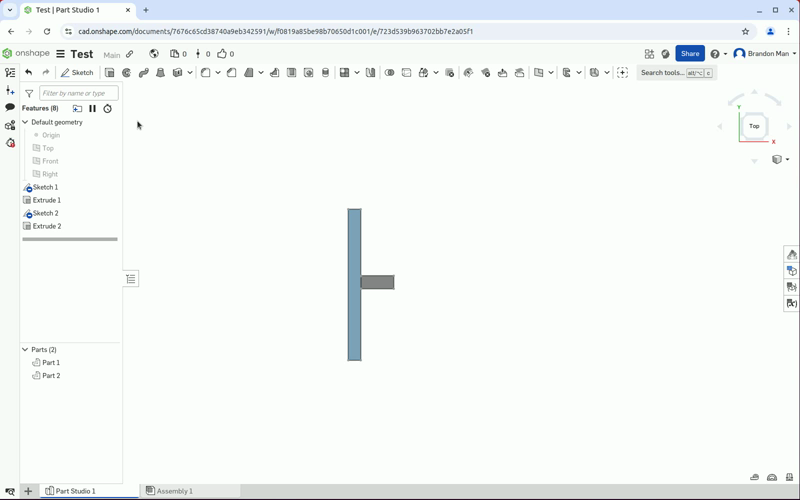
key(shift+h)
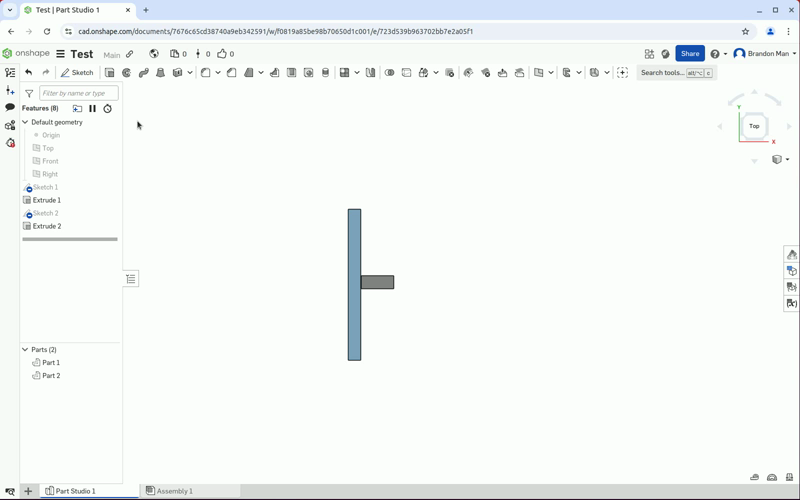
mouse_move(73, 189)
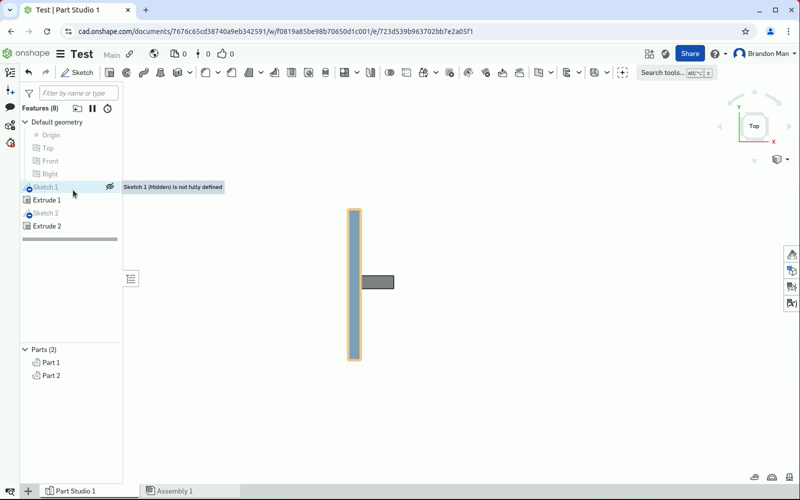
click(73, 189)
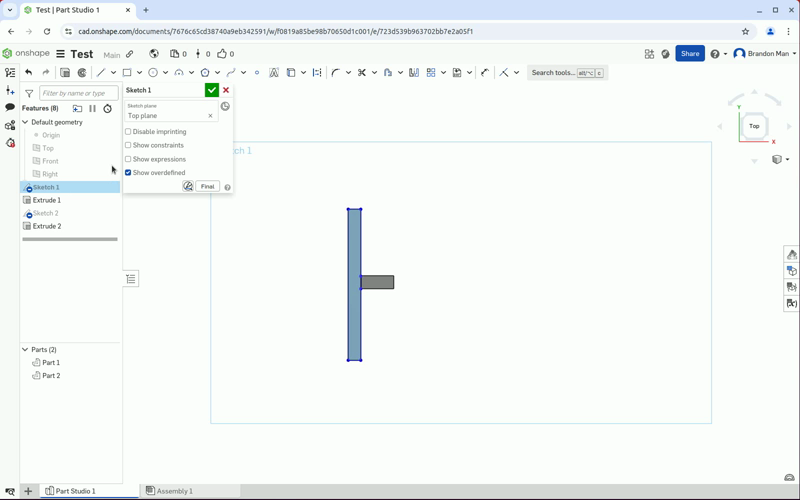
mouse_move(229, 92)
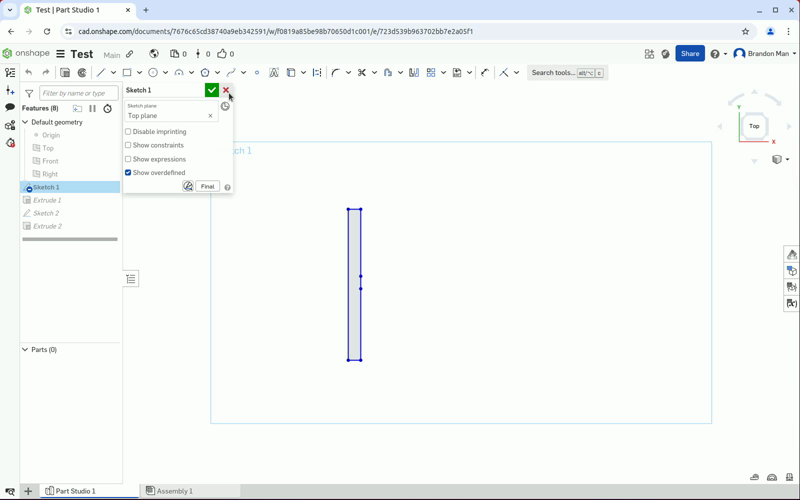
click(229, 92)
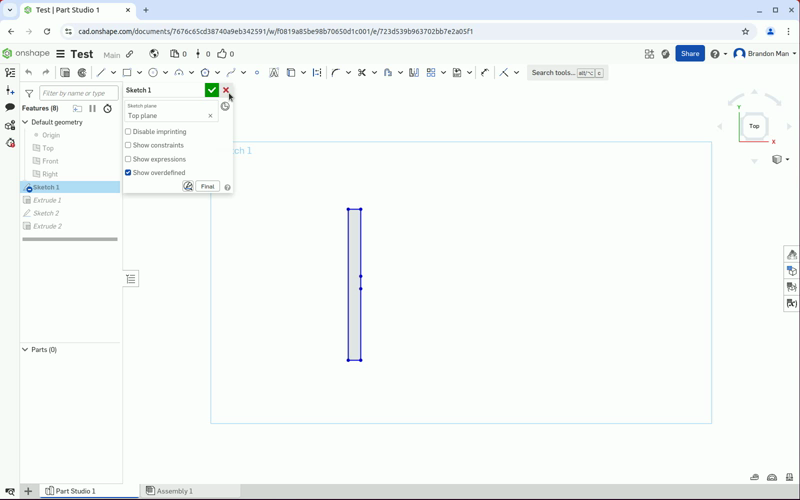
key(shift+s)
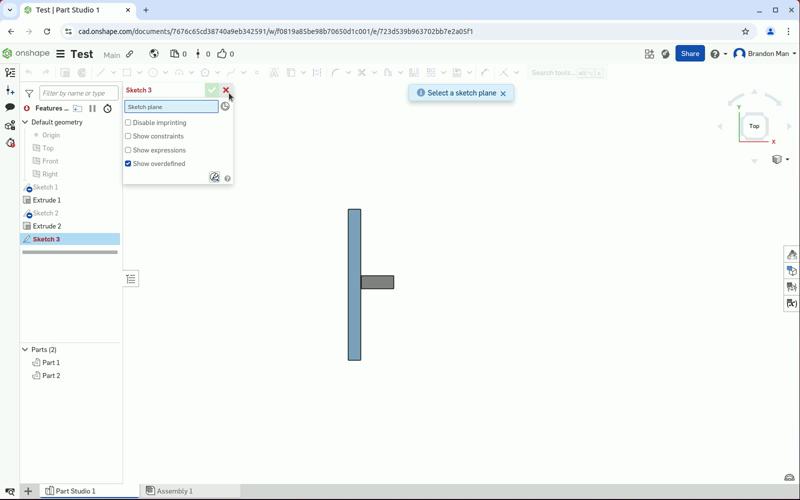
mouse_move(73, 150)
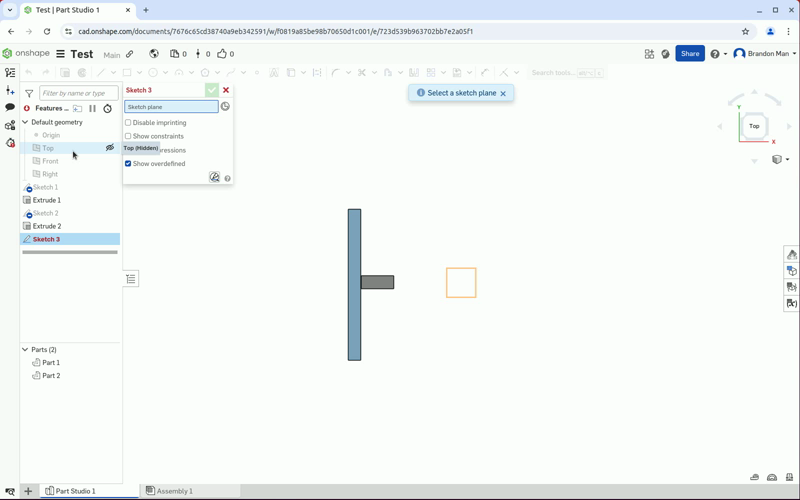
click(73, 150)
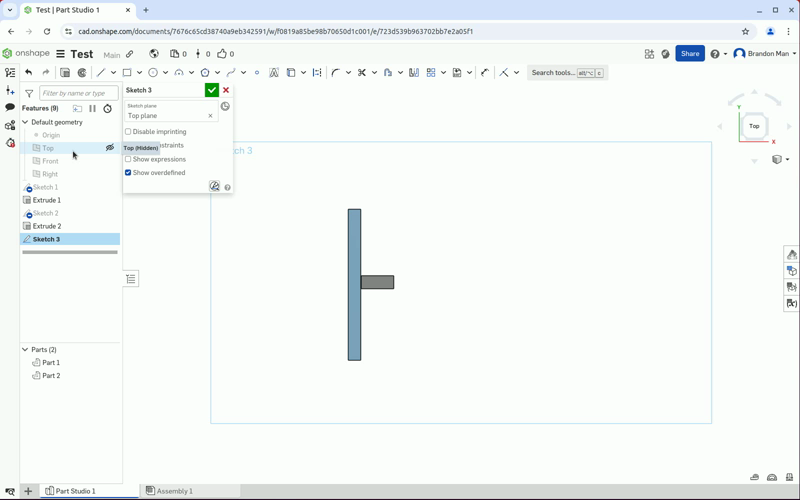
mouse_move(73, 352)
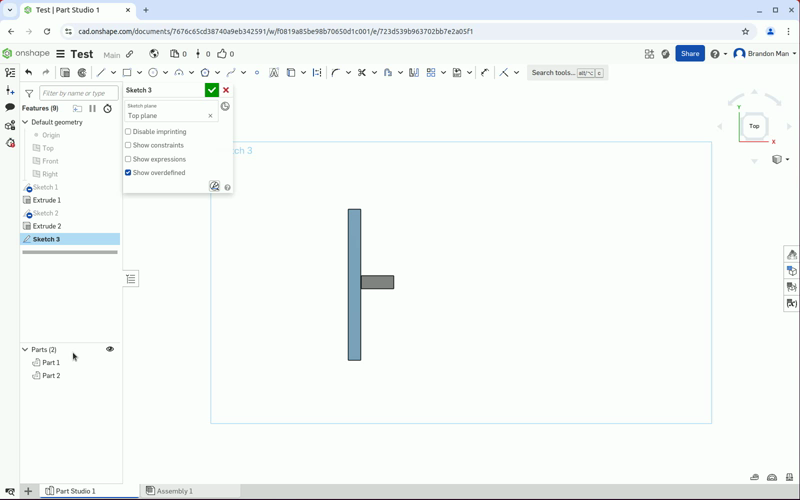
key(y)
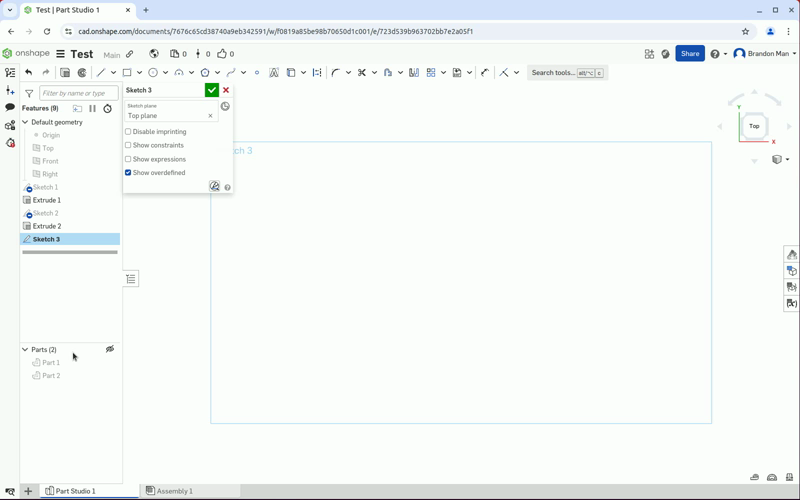
key(l)
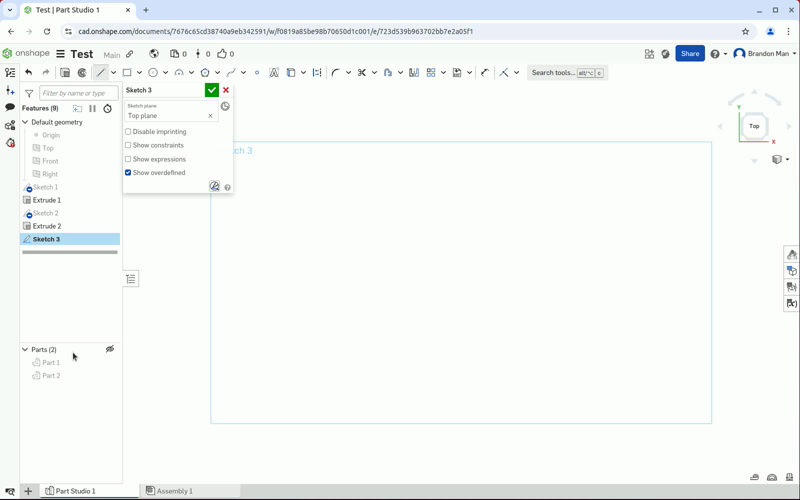
key_down(shift)
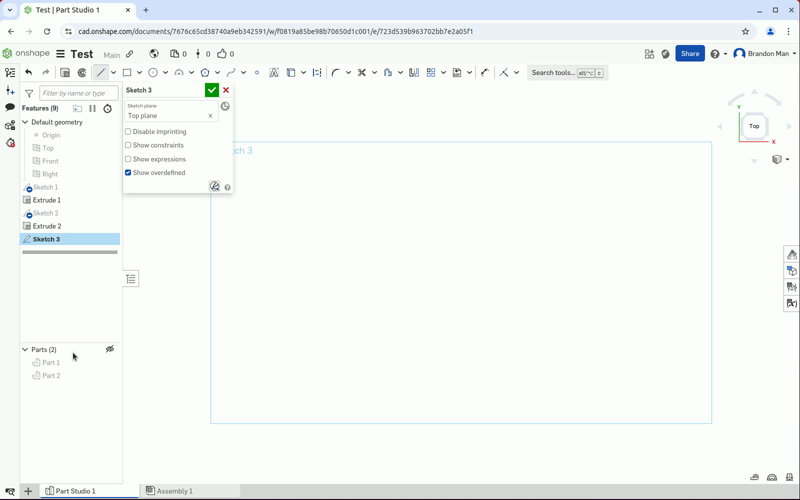
mouse_move(392, 360)
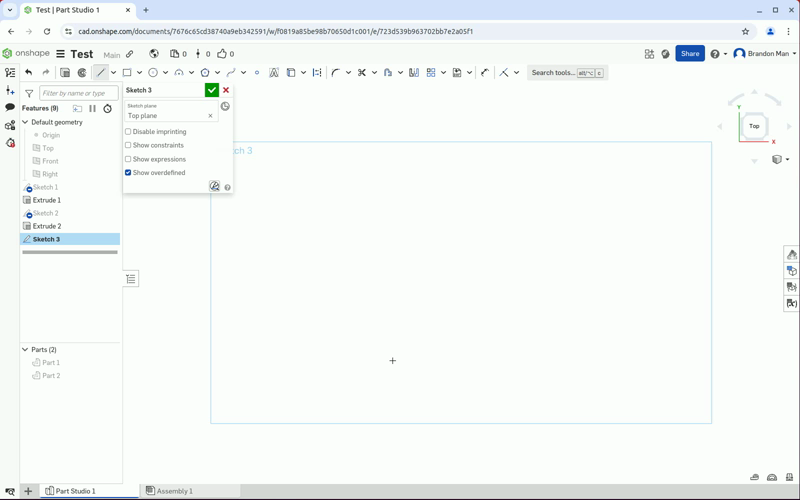
click(392, 360)
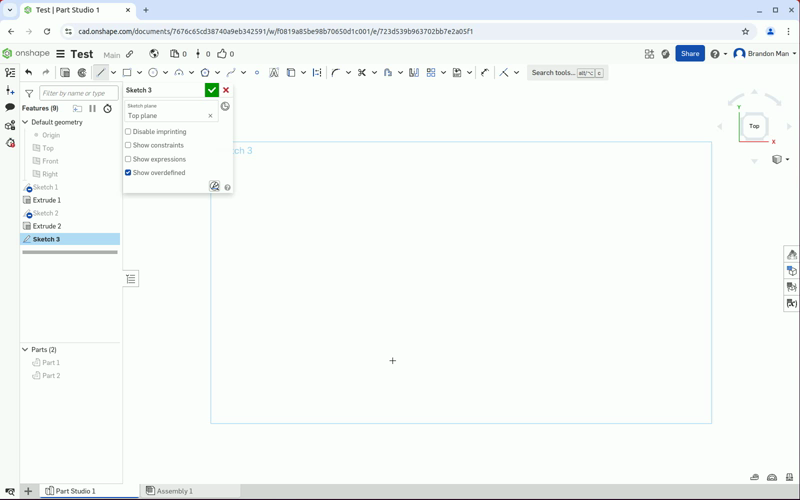
key_up(shift)
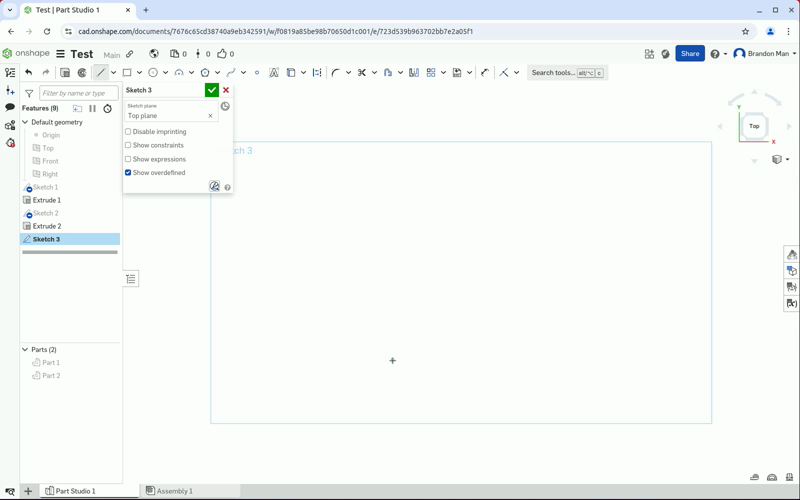
key_down(shift)
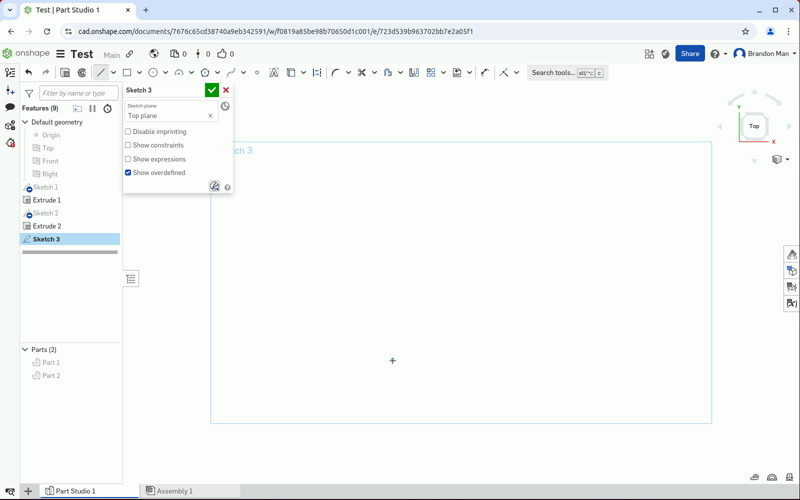
mouse_move(422, 360)
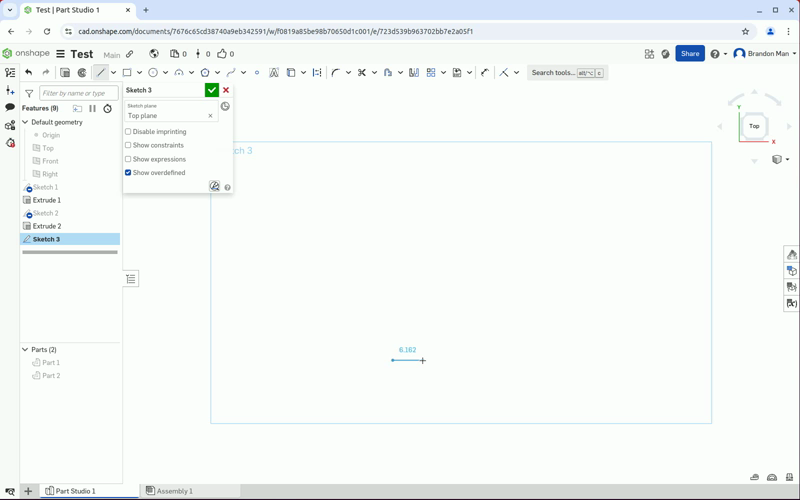
mouse_move(405, 360)
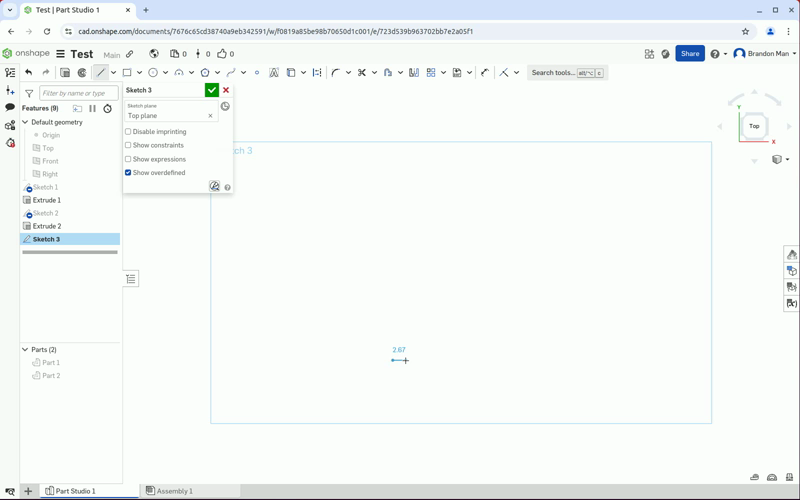
click(405, 360)
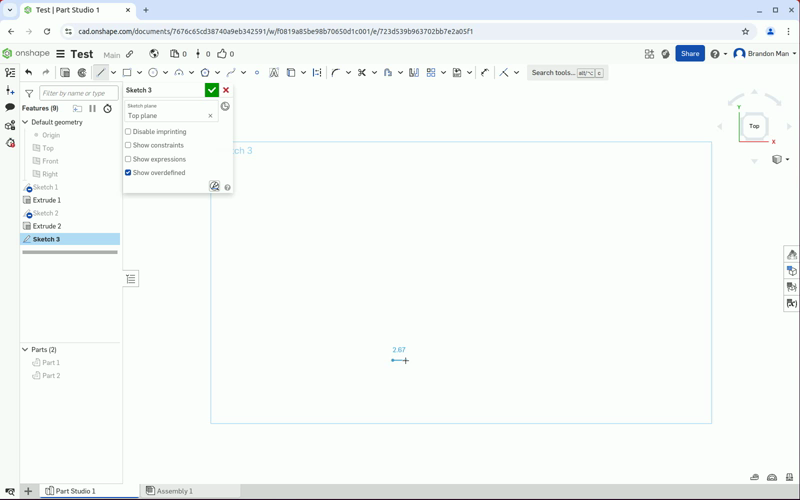
key_up(shift)
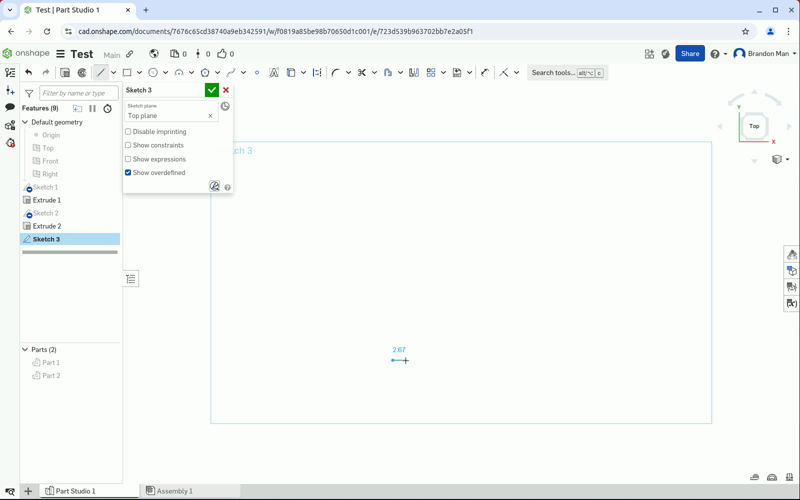
key_down(shift)
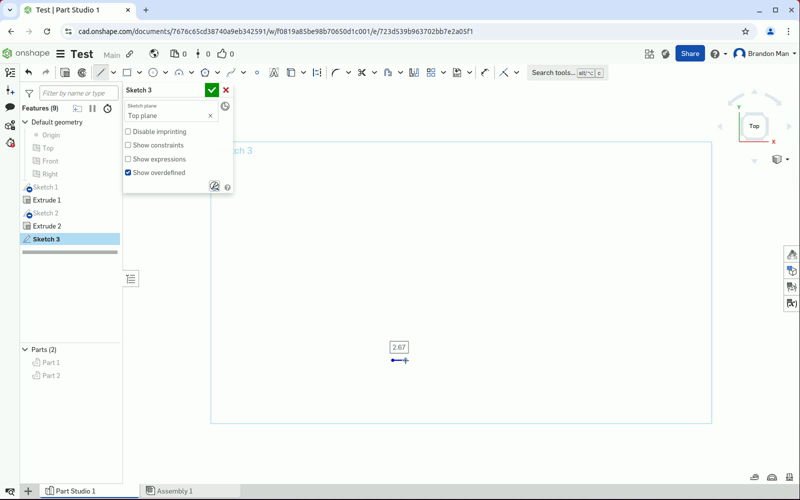
mouse_move(405, 209)
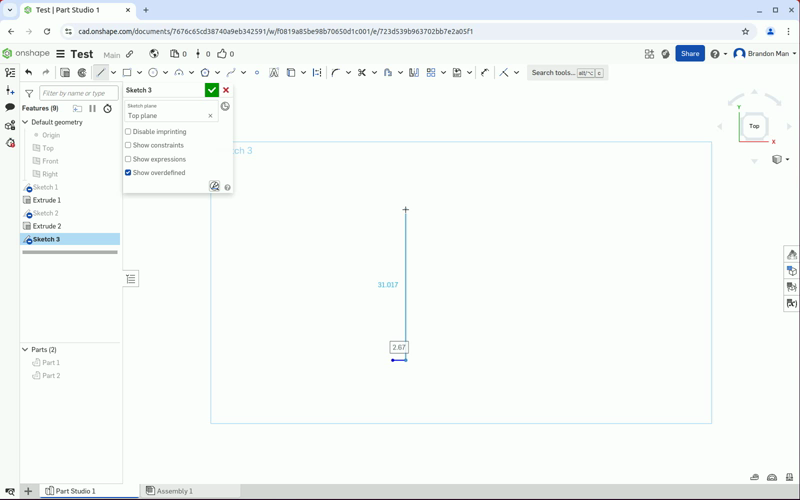
click(405, 209)
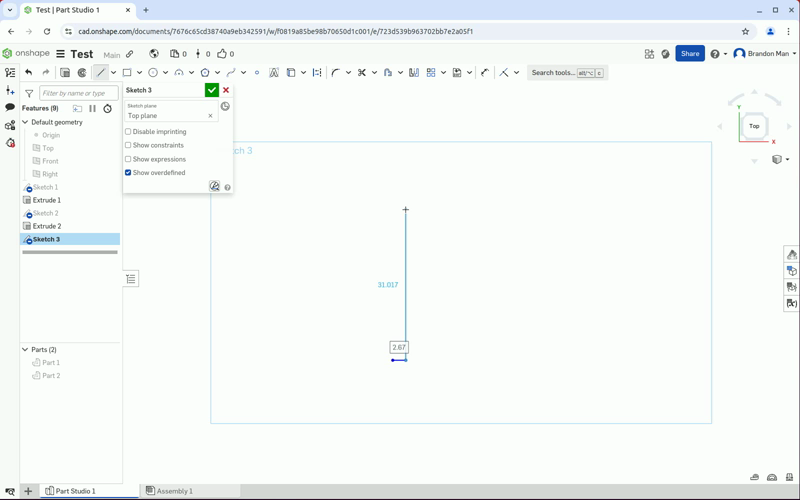
key_up(shift)
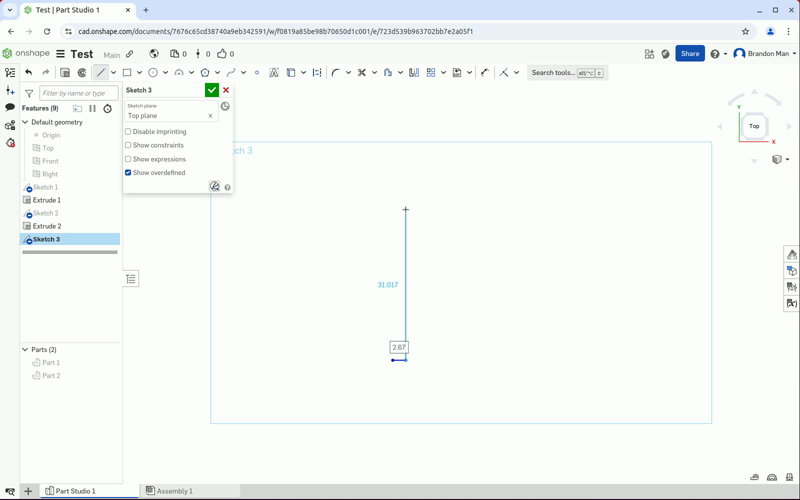
key_down(shift)
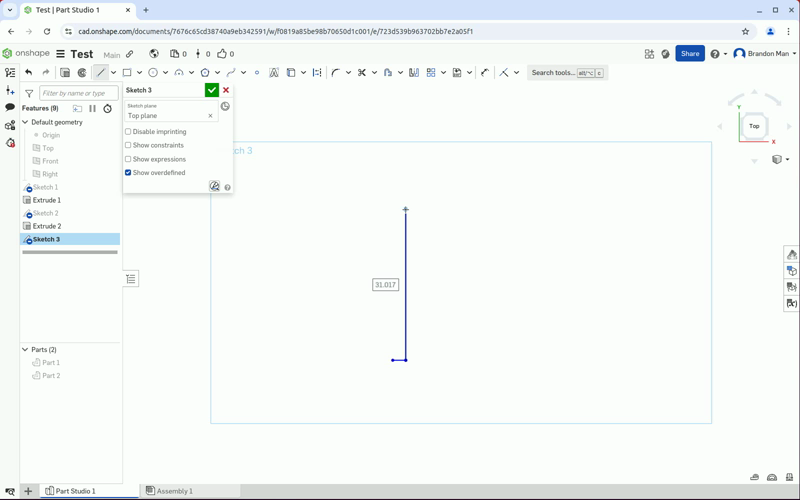
mouse_move(435, 209)
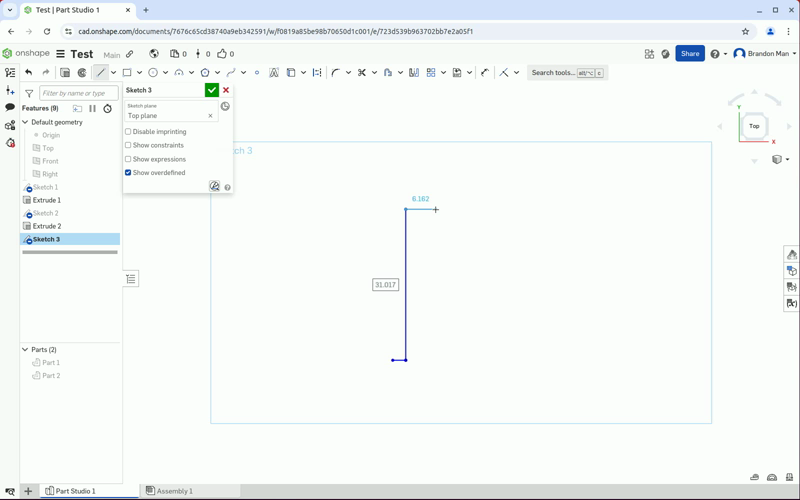
mouse_move(392, 209)
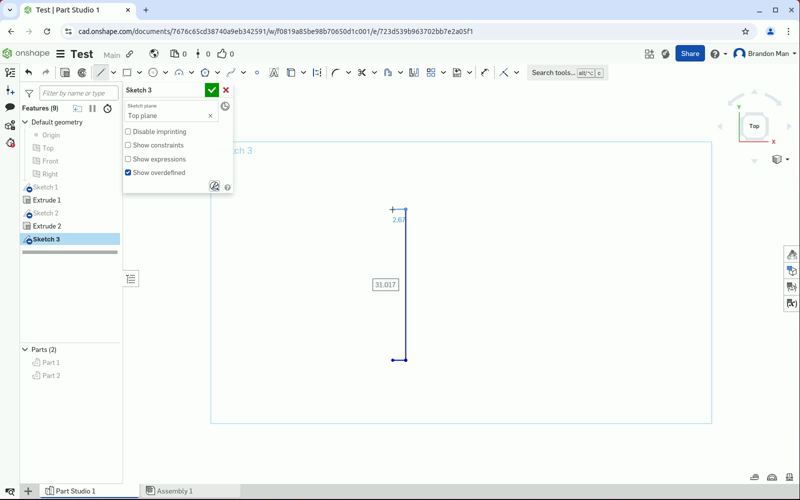
click(392, 209)
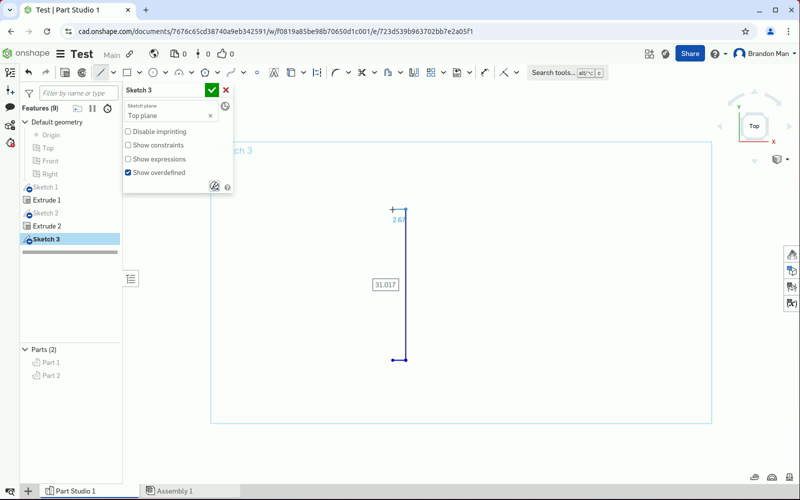
key_up(shift)
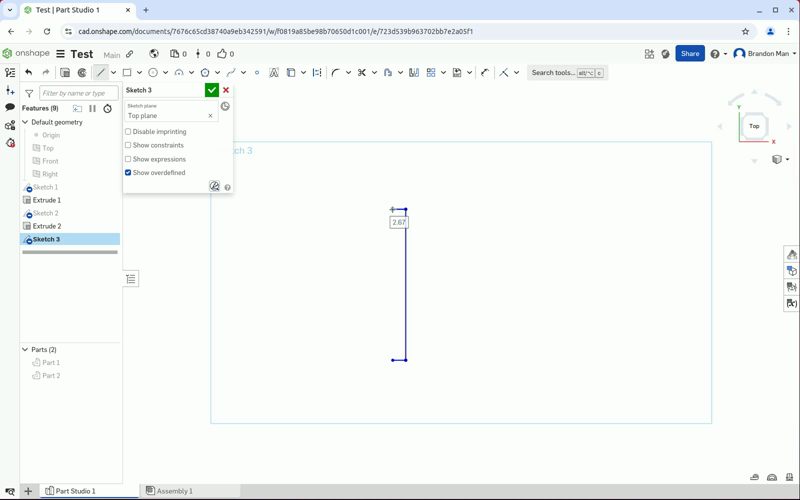
key_down(shift)
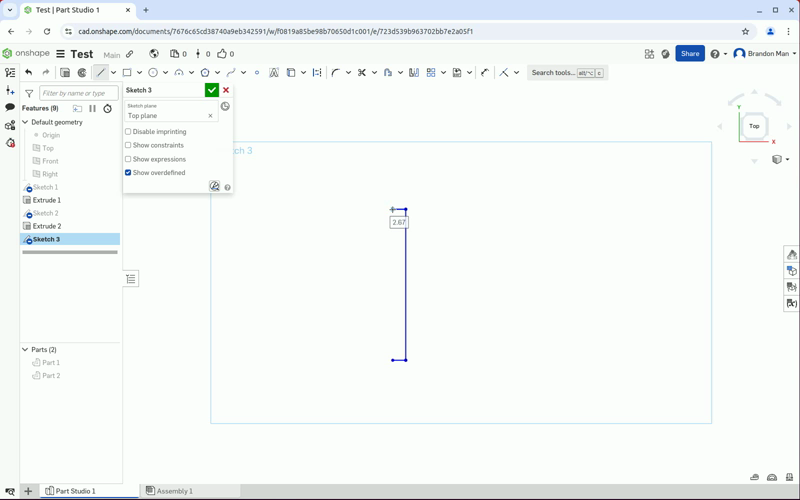
mouse_move(392, 276)
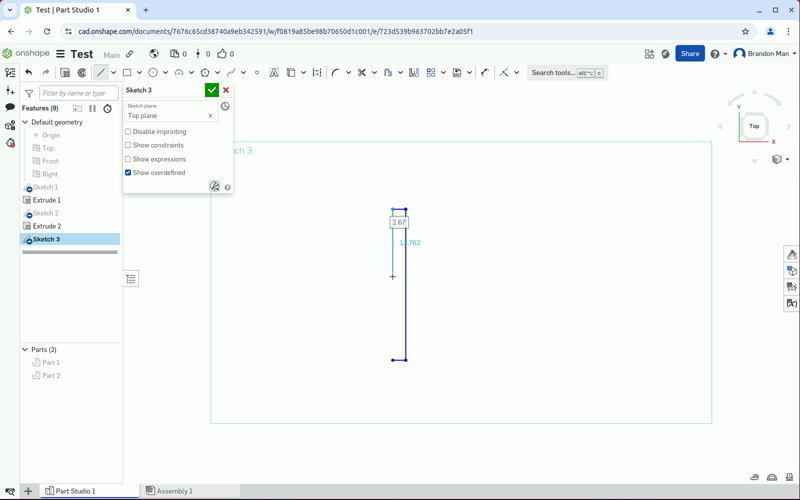
click(392, 276)
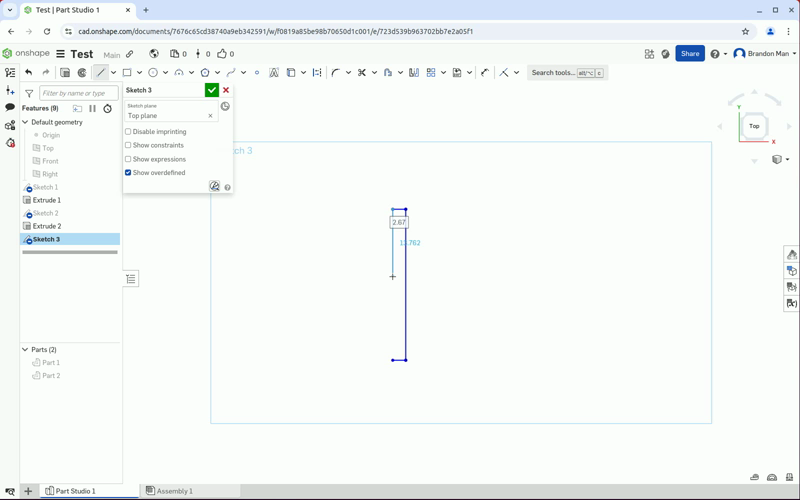
key_up(shift)
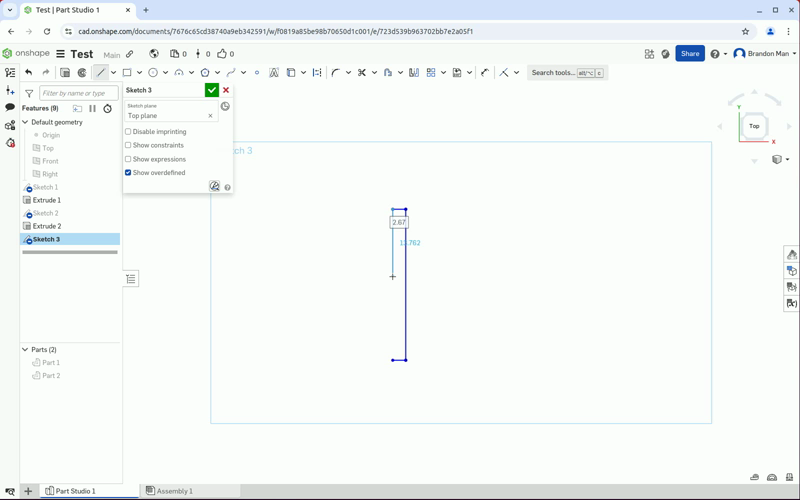
key_down(shift)
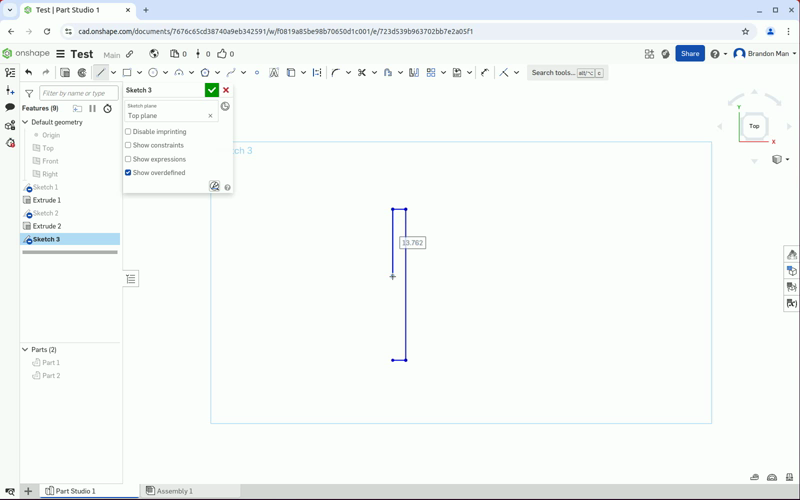
mouse_move(422, 276)
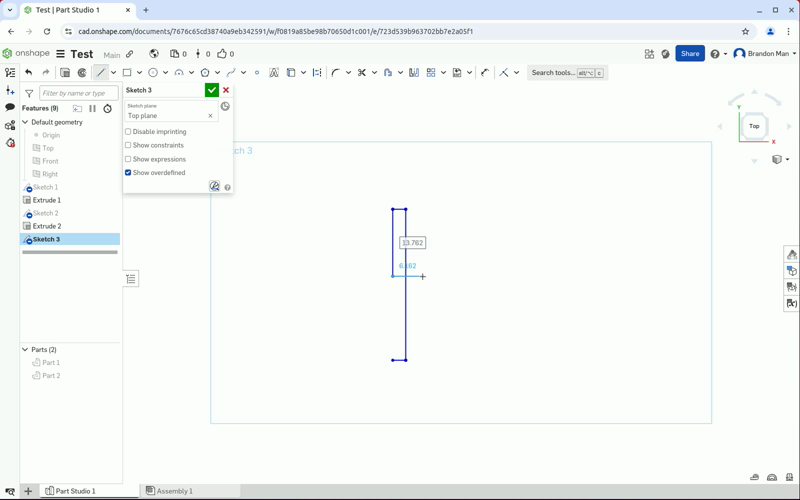
mouse_move(392, 288)
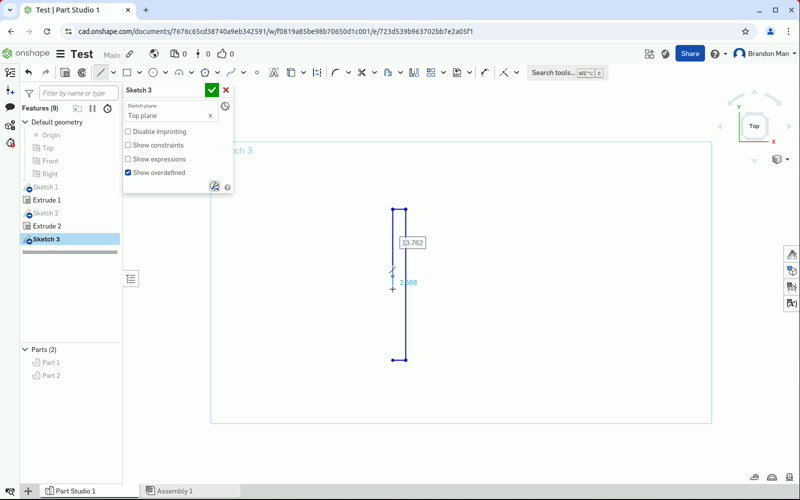
click(392, 288)
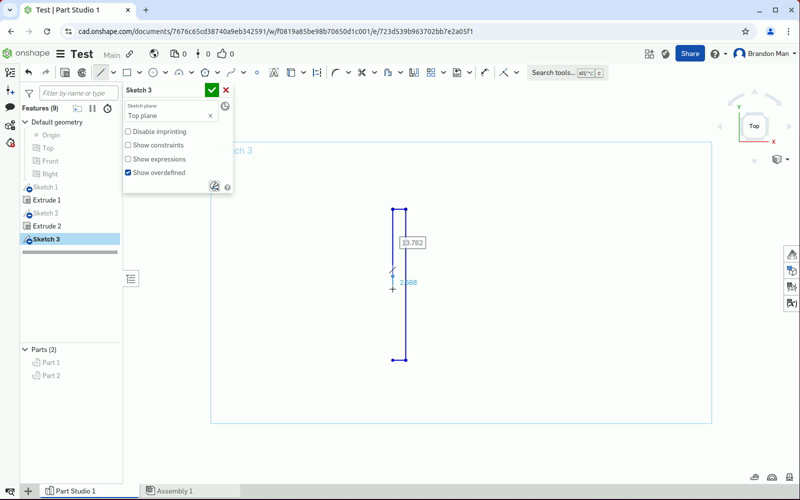
key_up(shift)
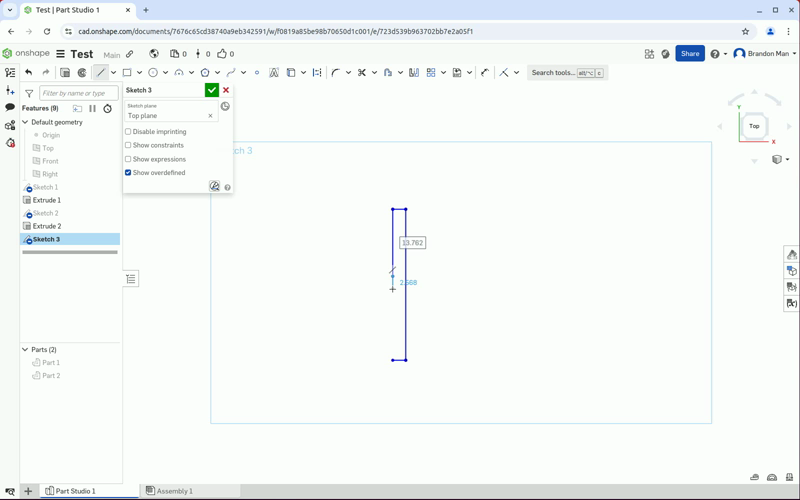
key_down(shift)
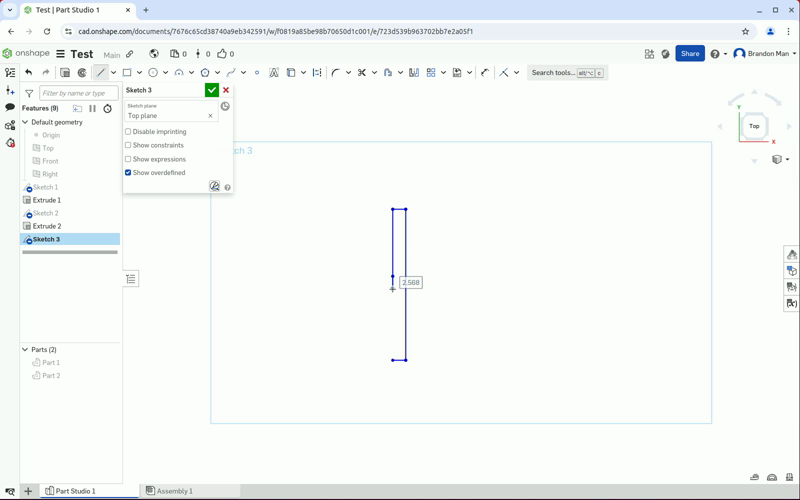
mouse_move(392, 360)
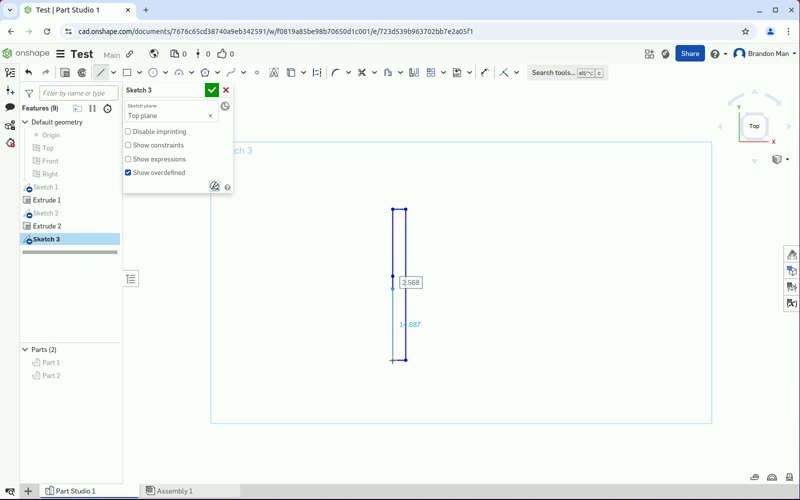
key_up(shift)
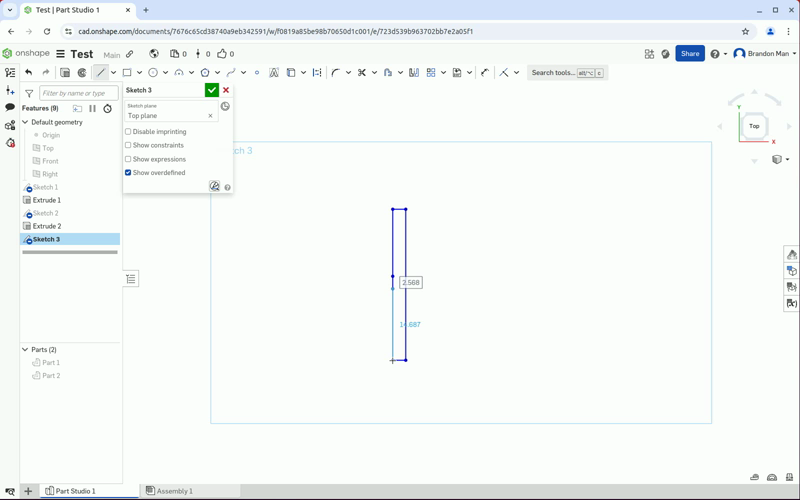
click(392, 360)
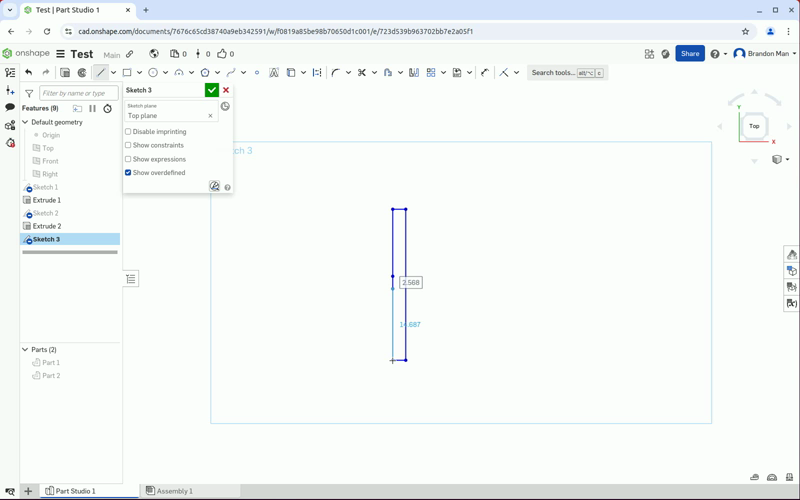
key(esc)
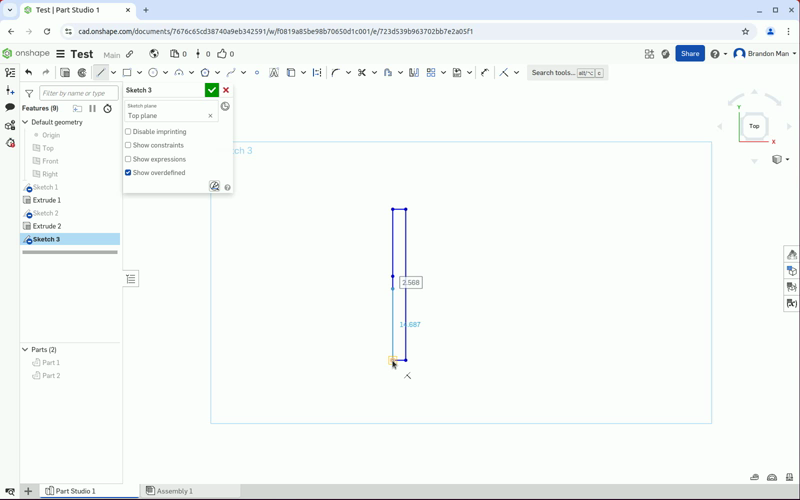
mouse_move(400, 273)
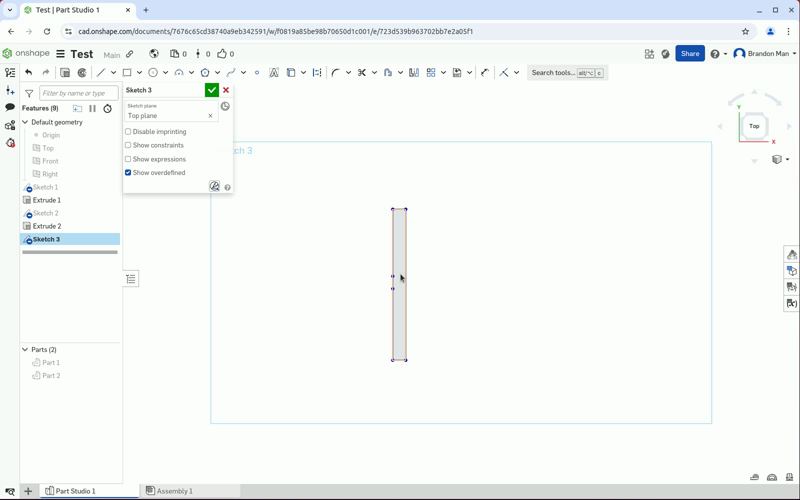
click(400, 273)
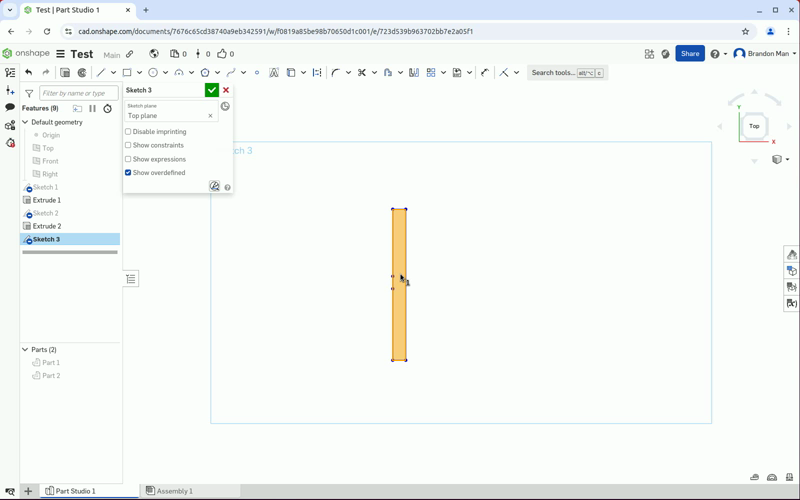
mouse_move(73, 352)
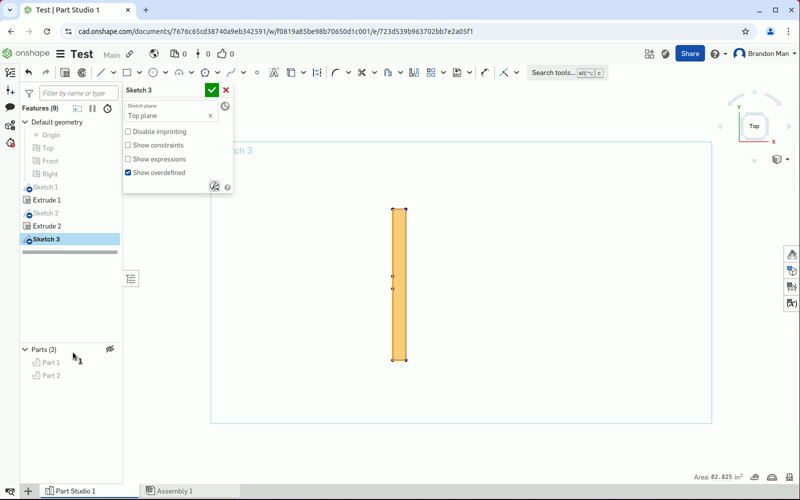
key(shift+y)
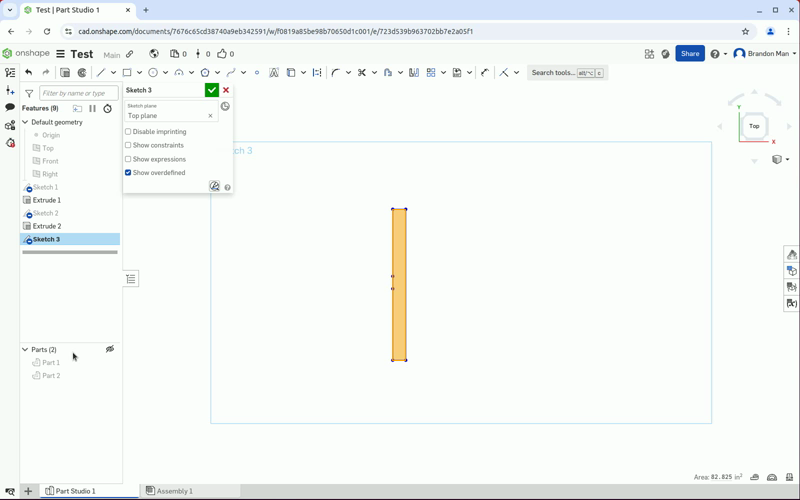
key(shift+e)
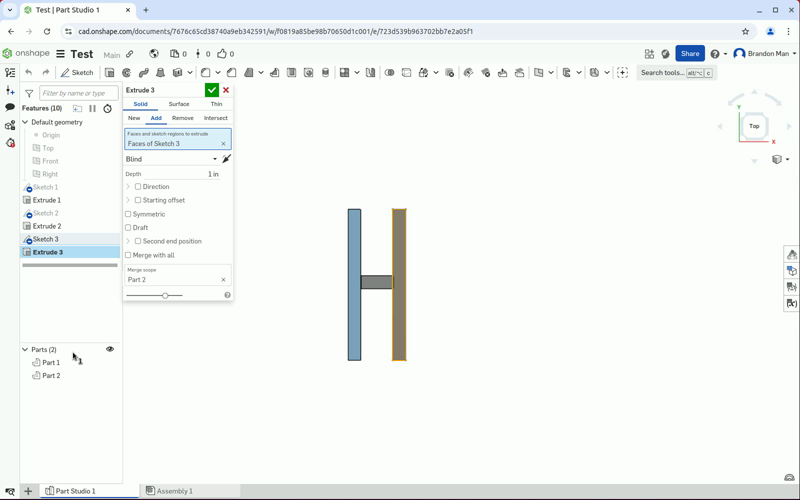
mouse_move(143, 106)
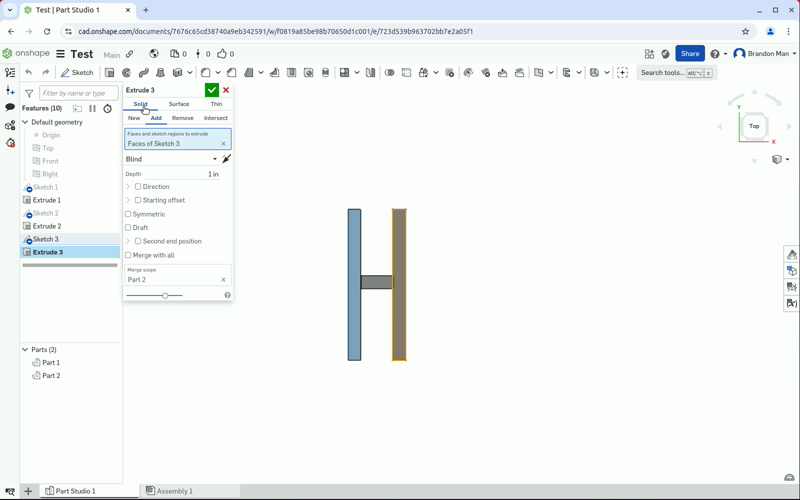
click(143, 106)
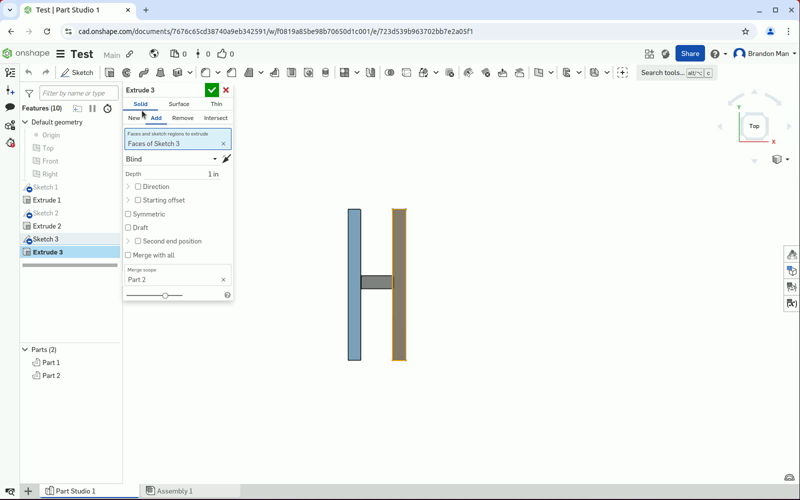
mouse_move(137, 120)
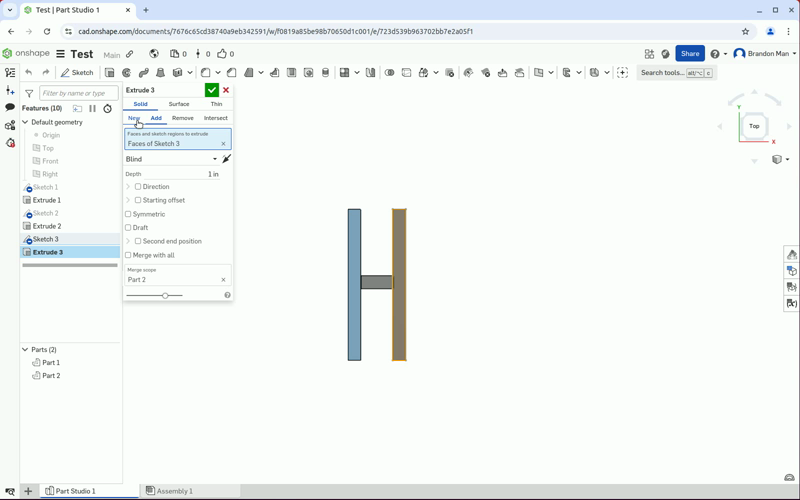
click(137, 120)
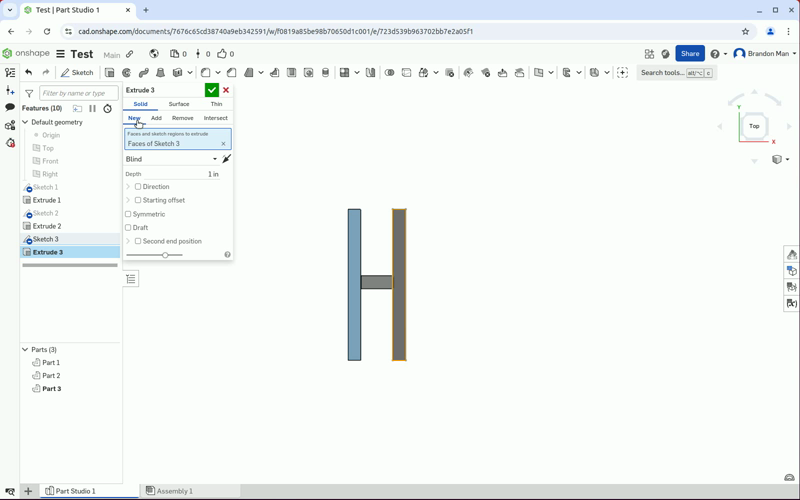
key(tab, 4)
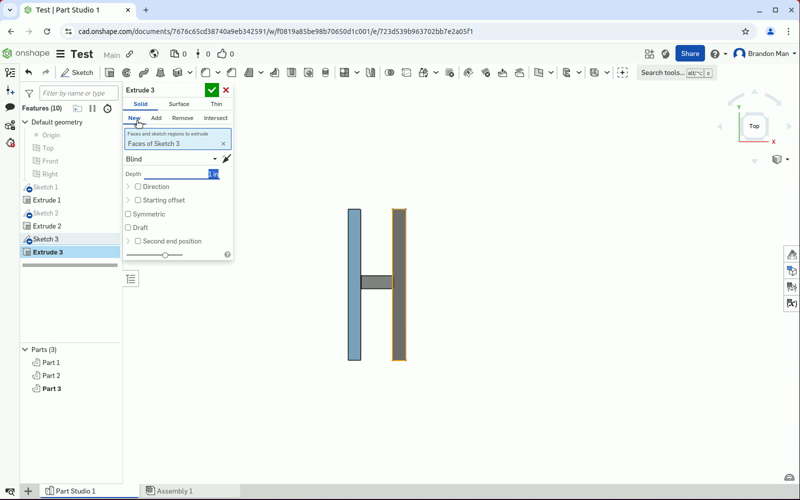
text(13.721)
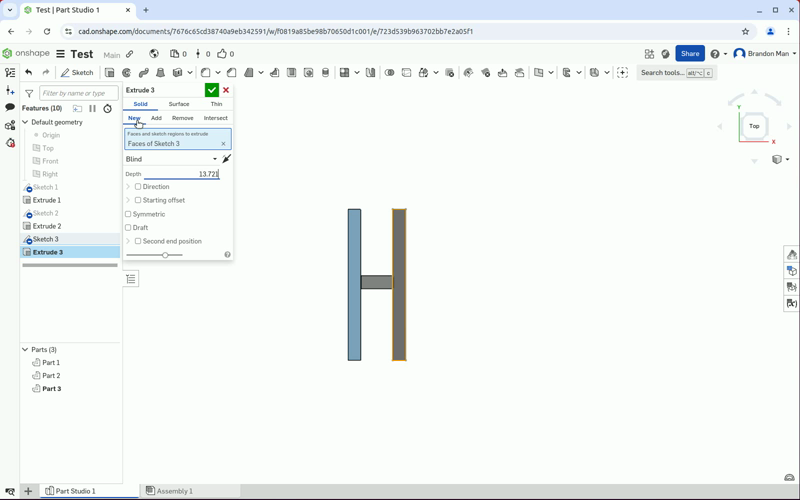
key(enter)
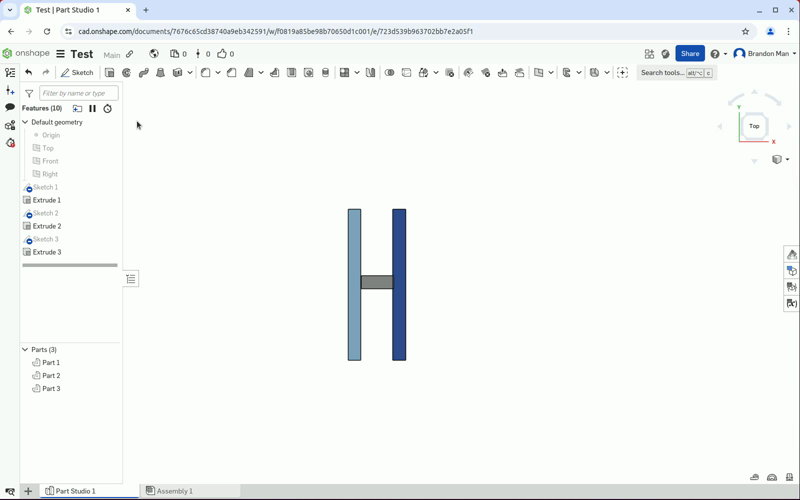
key(shift+h)
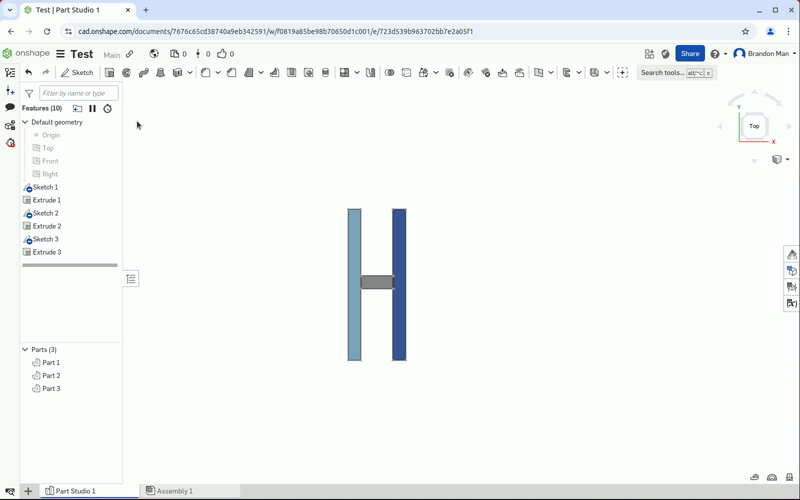
key(shift+h)
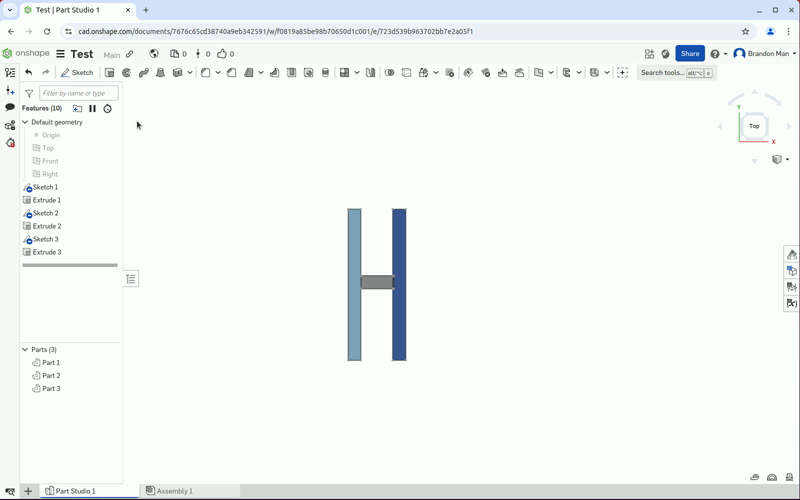
key(shift+7)
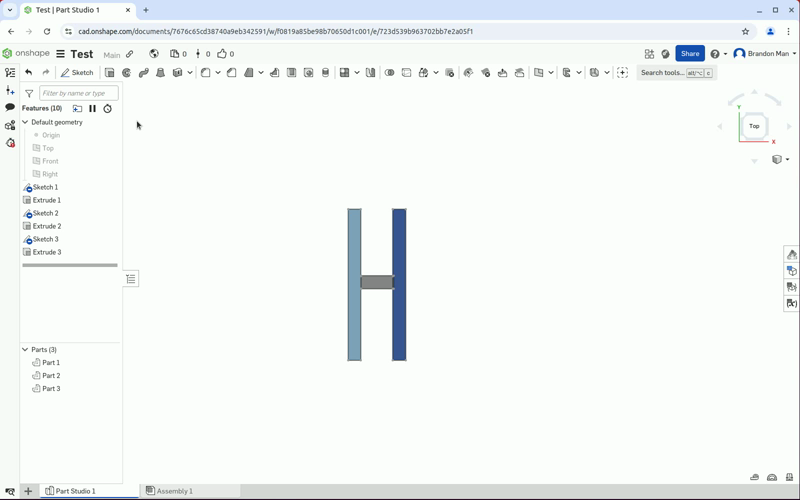
key(up, 3)
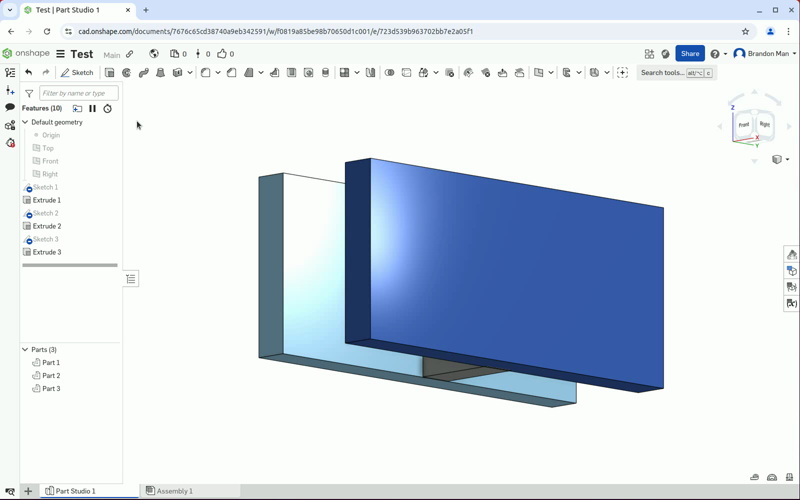
key(left, 3)
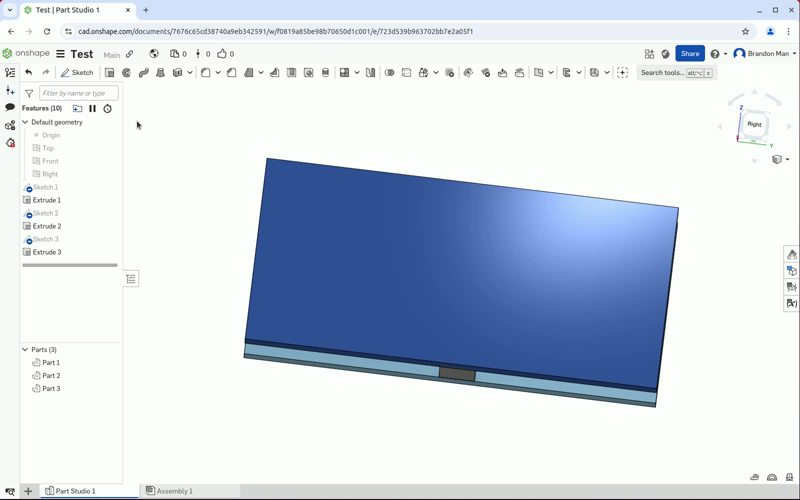
key(right, 3)
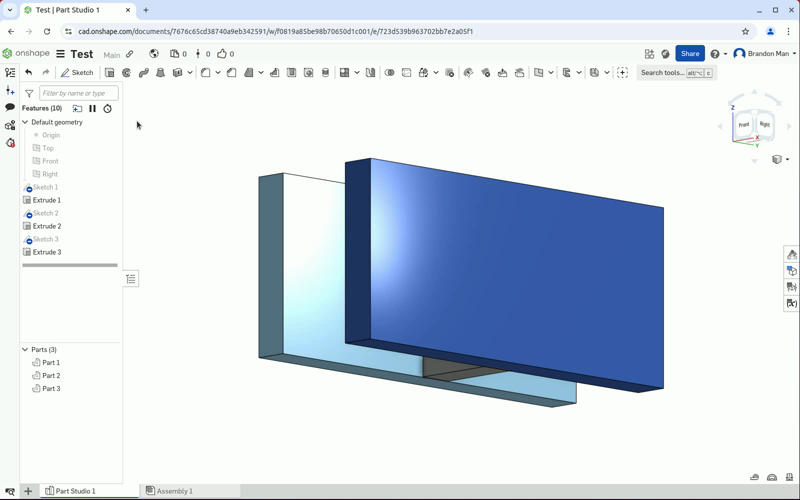
key(down, 3)
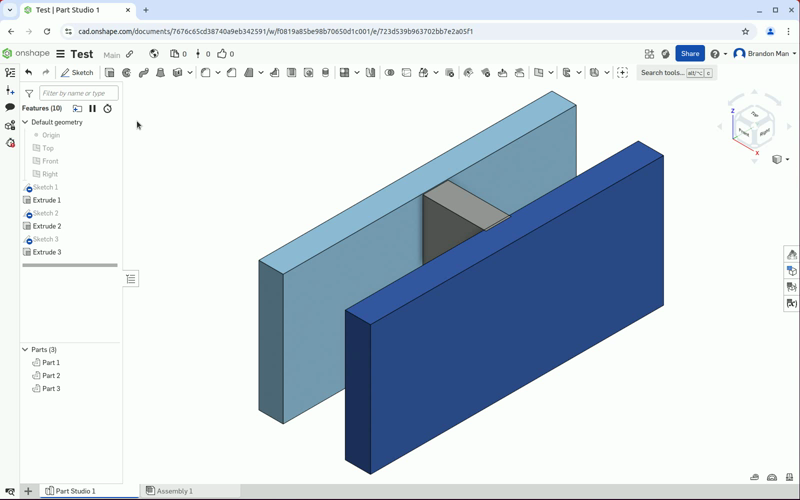
mouse_move(73, 189)
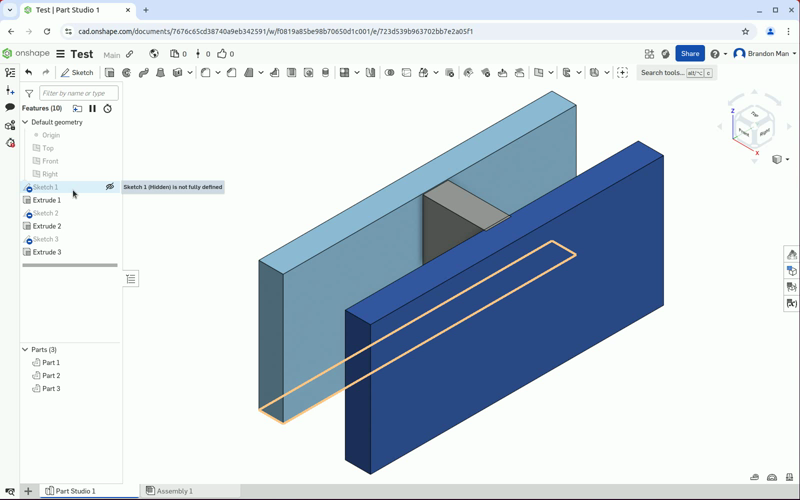
click(73, 189)